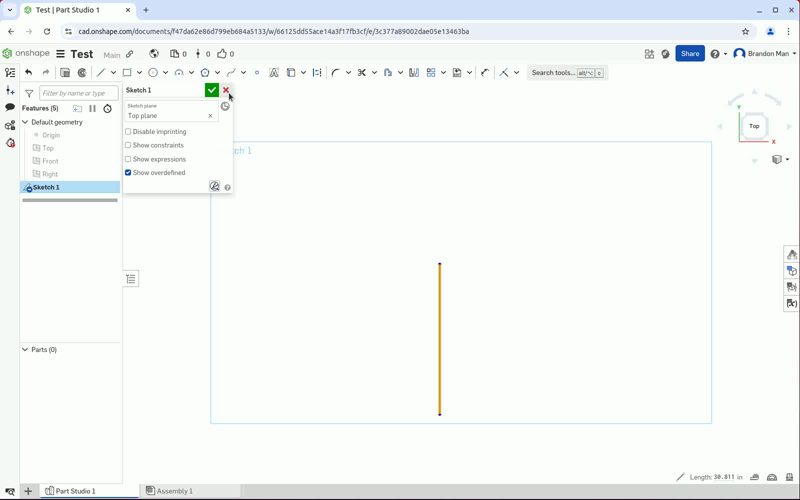
key(shift+h)
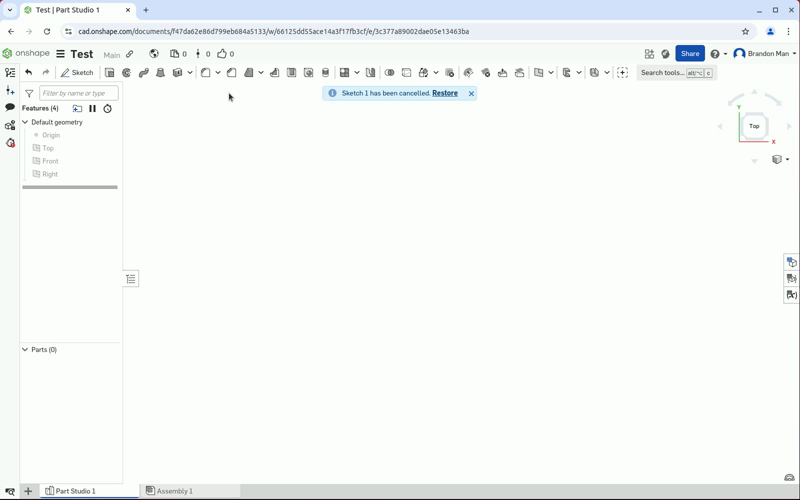
mouse_move(73, 352)
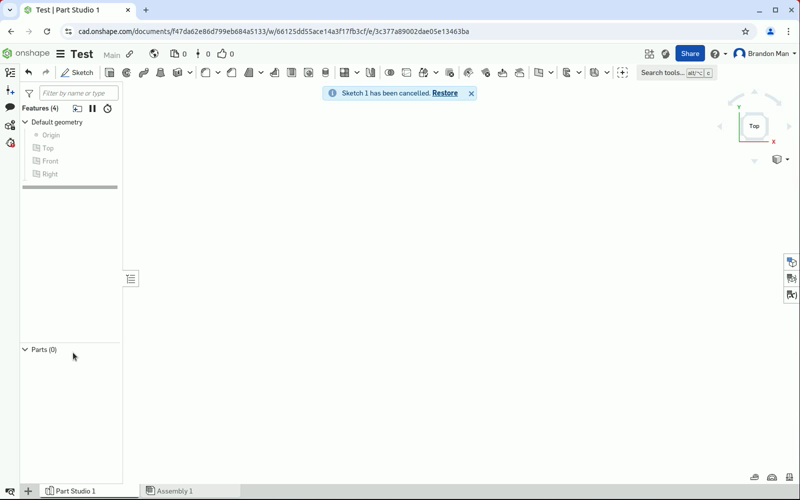
key(y)
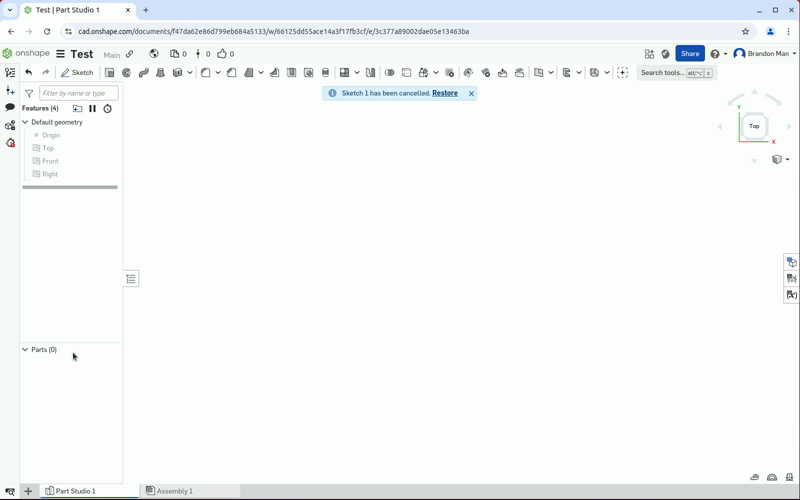
key(shift+p)
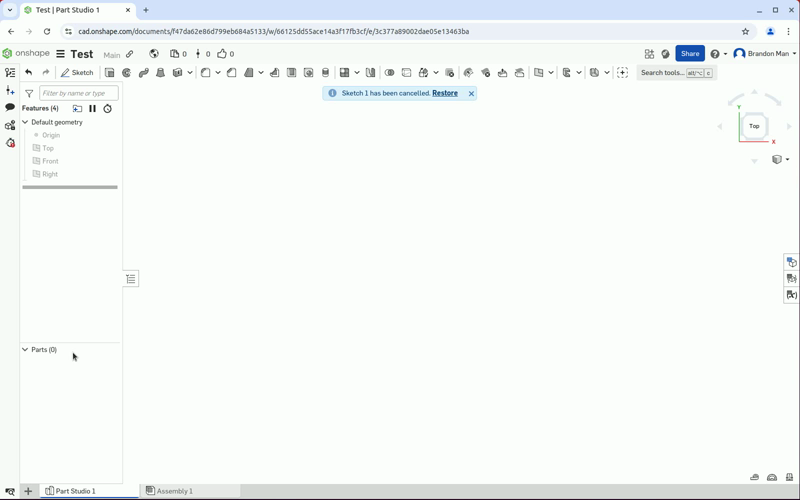
key(space)
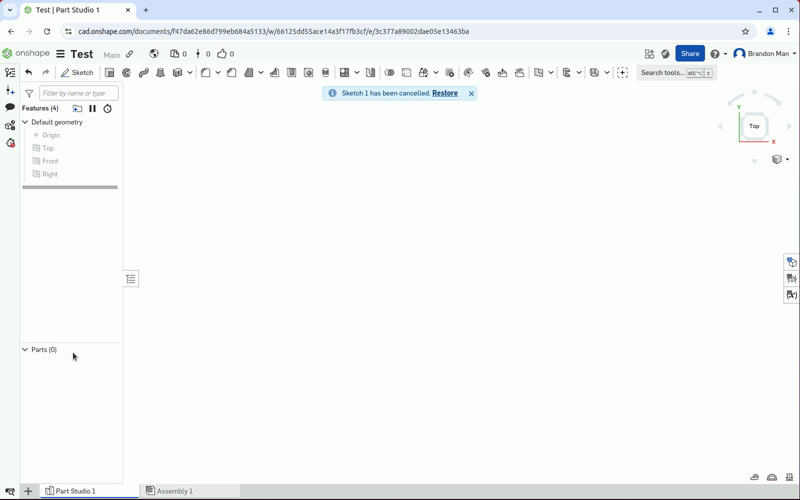
key_down(shift)
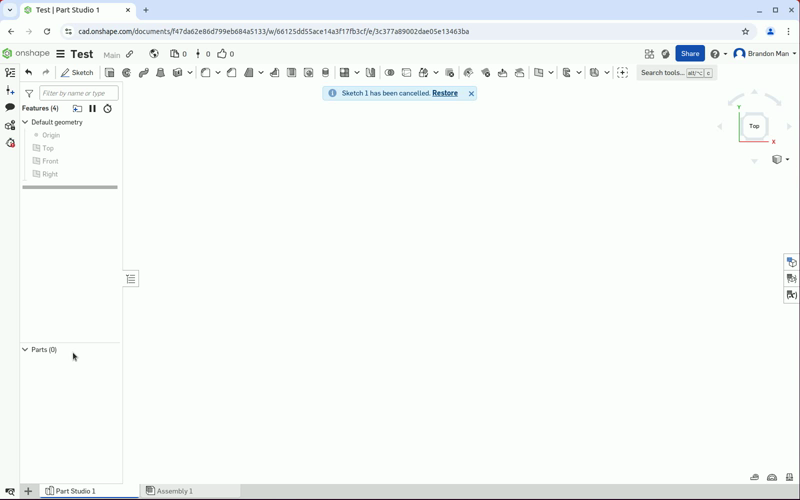
key(up)
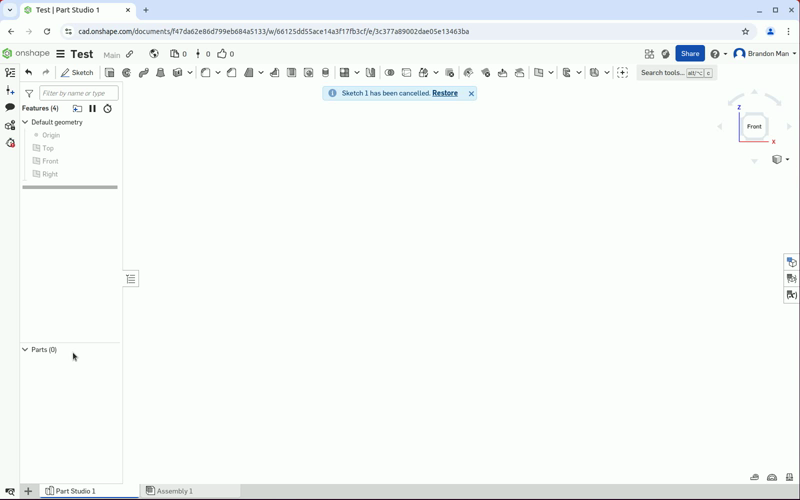
key_up(shift)
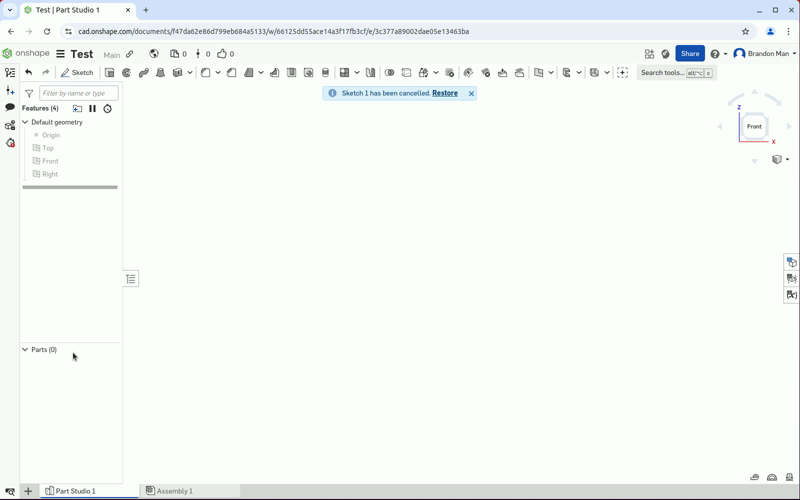
key(space)
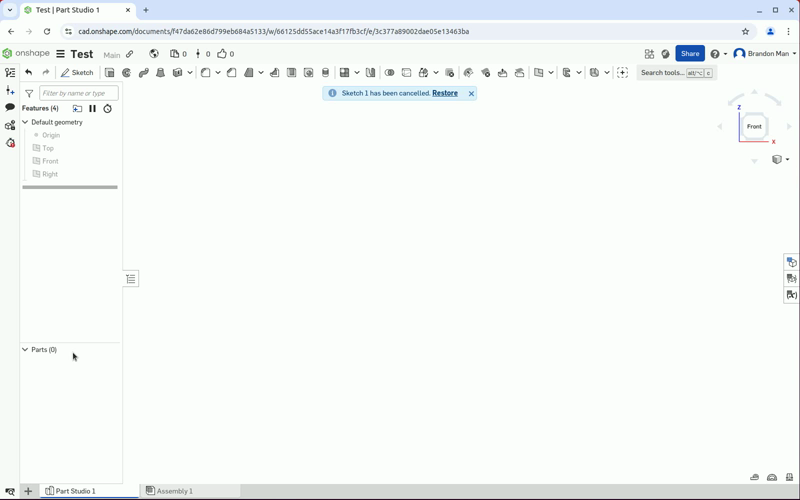
key_down(shift)
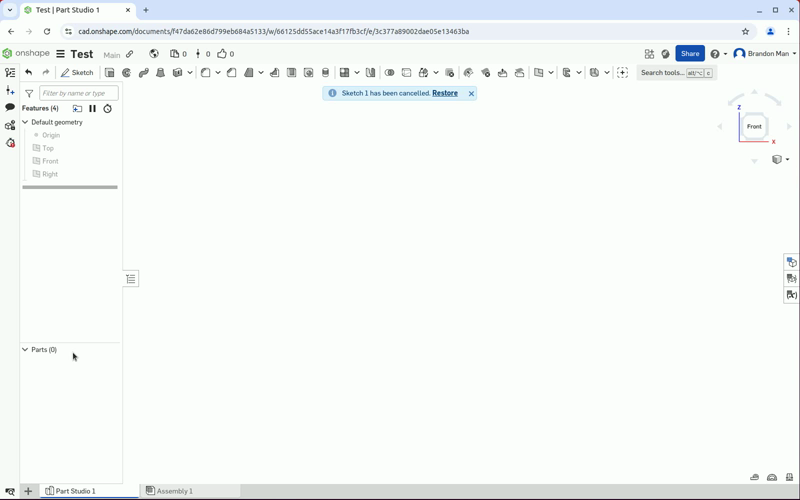
key(left)
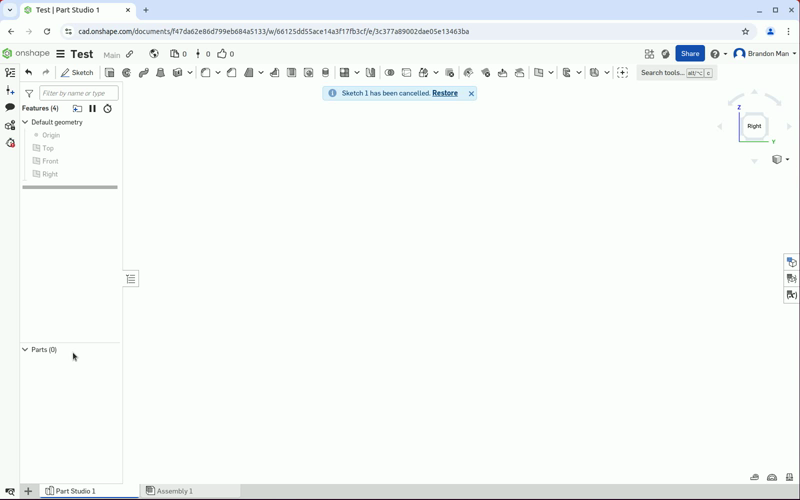
key_up(shift)
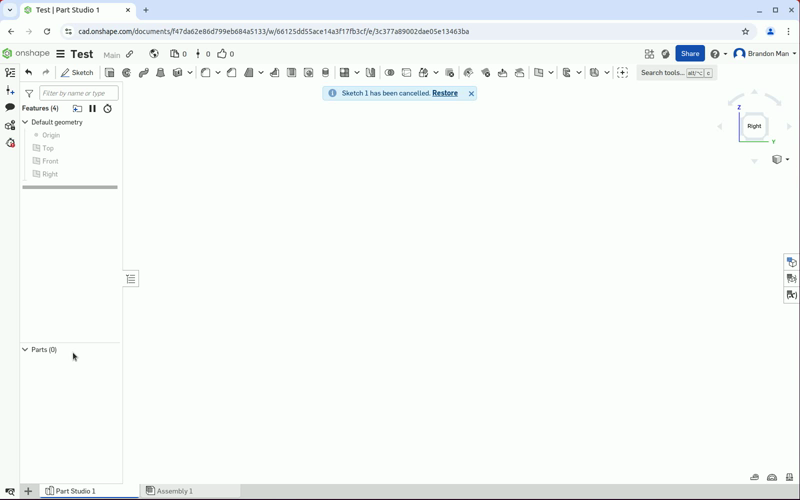
mouse_move(73, 352)
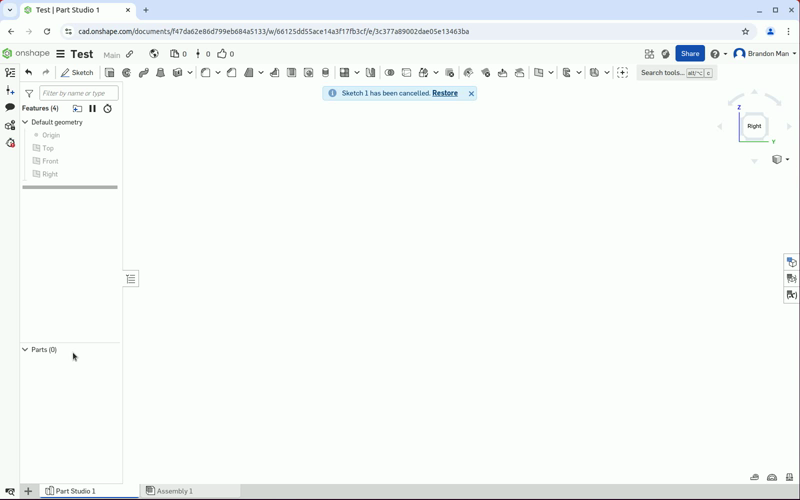
key(shift+y)
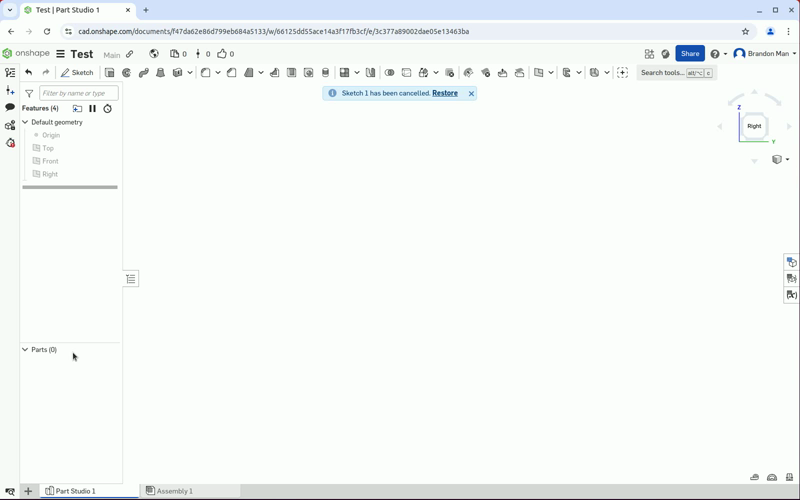
key(shift+s)
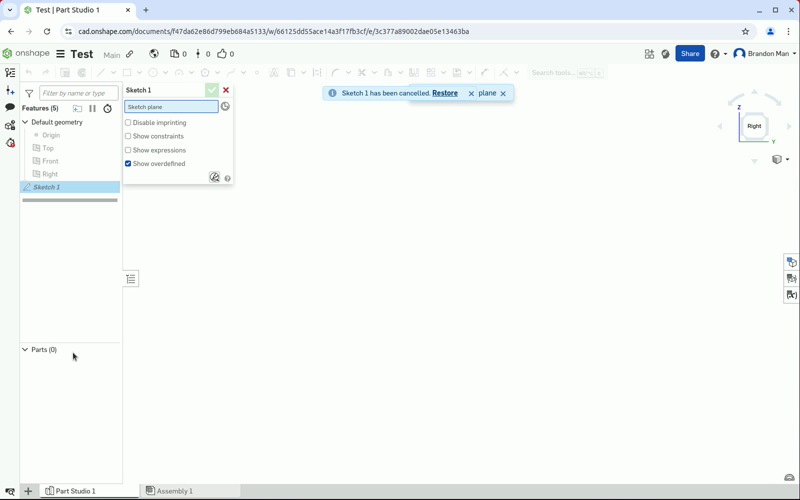
mouse_move(73, 176)
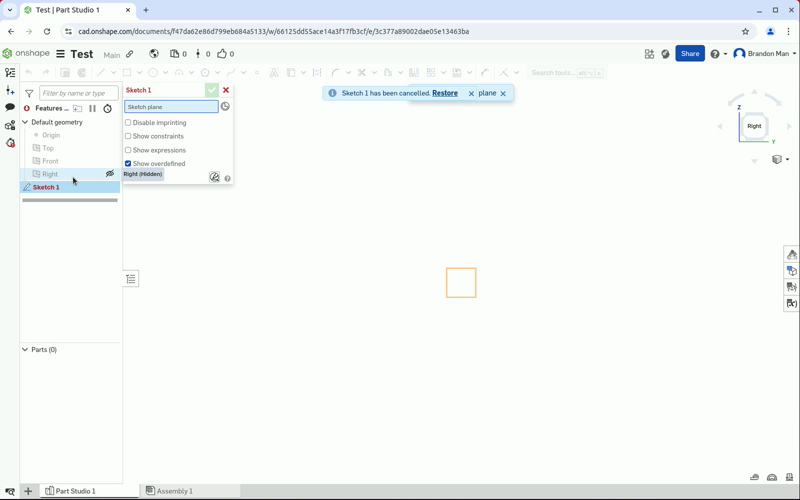
click(73, 176)
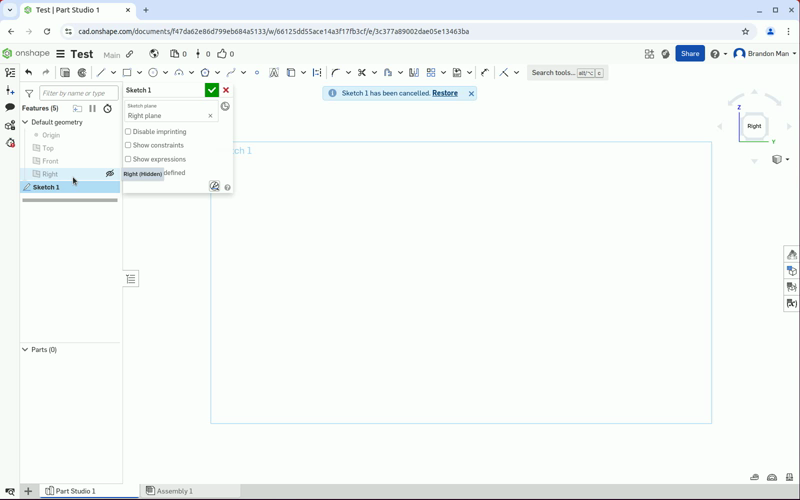
mouse_move(73, 352)
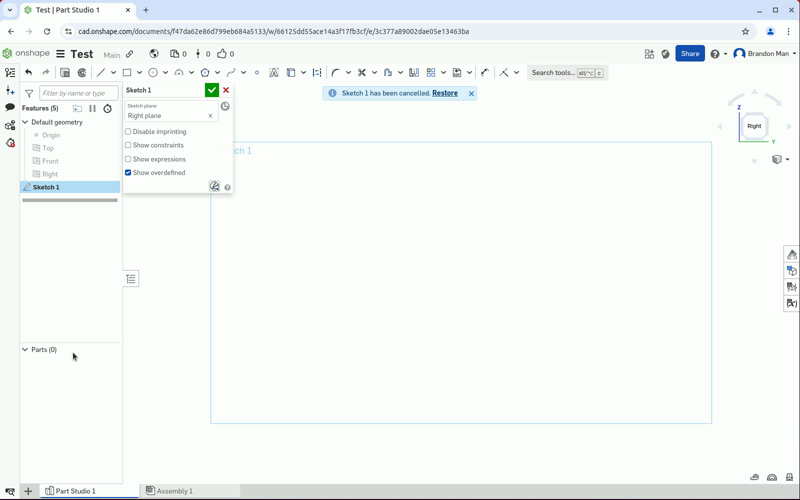
key(y)
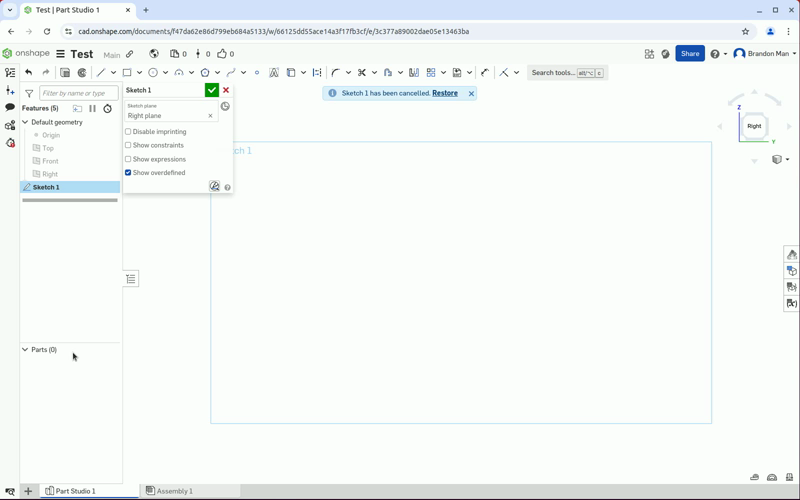
key(a)
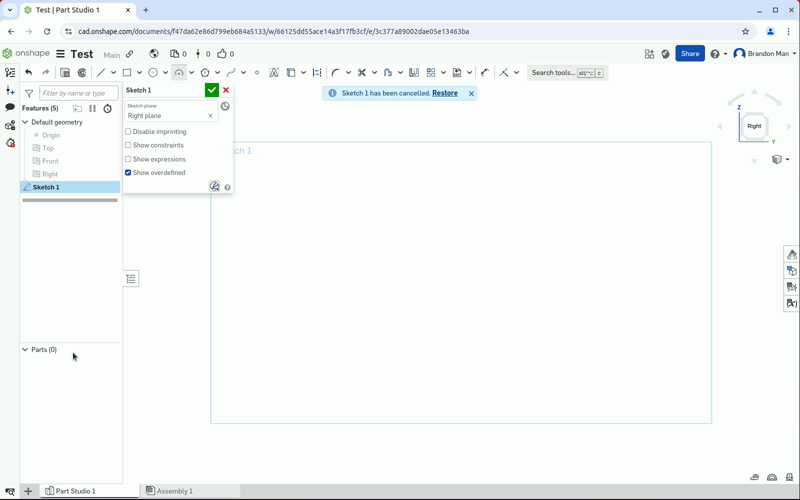
key_down(shift)
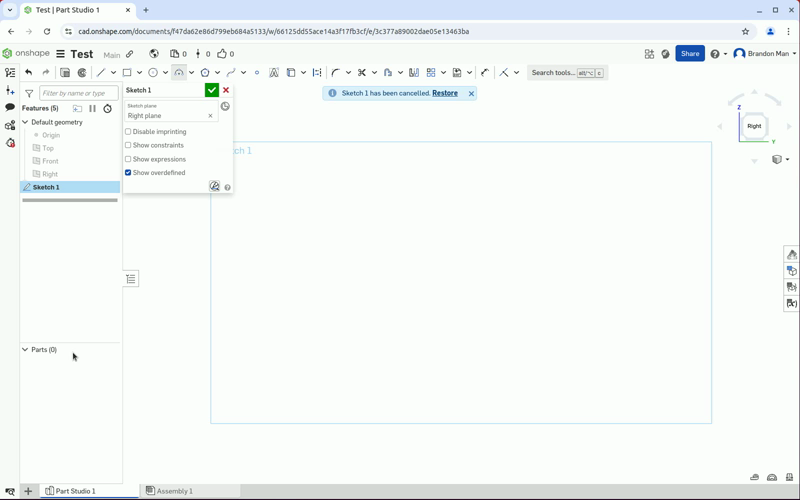
mouse_move(460, 395)
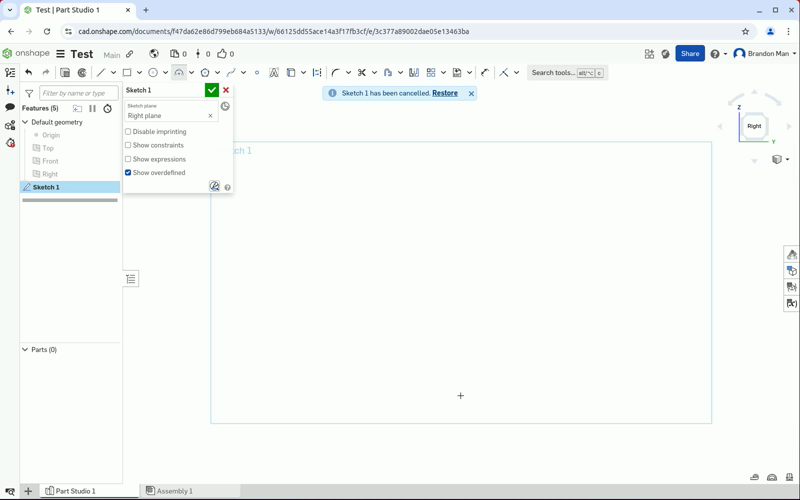
click(460, 395)
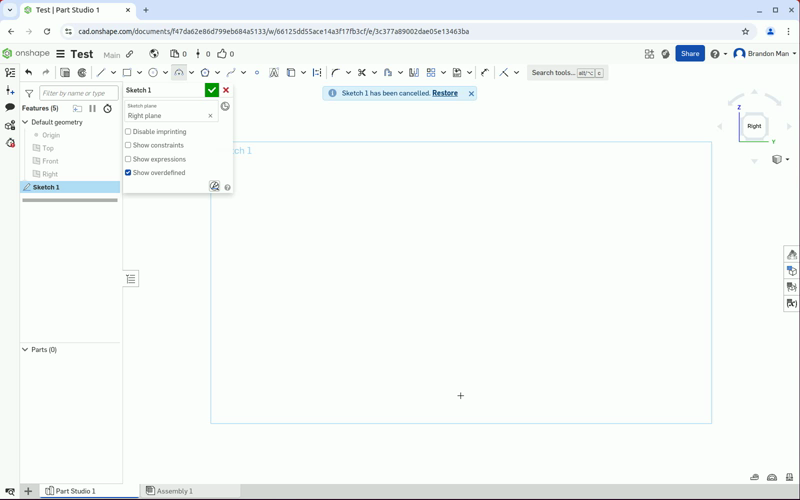
key_up(shift)
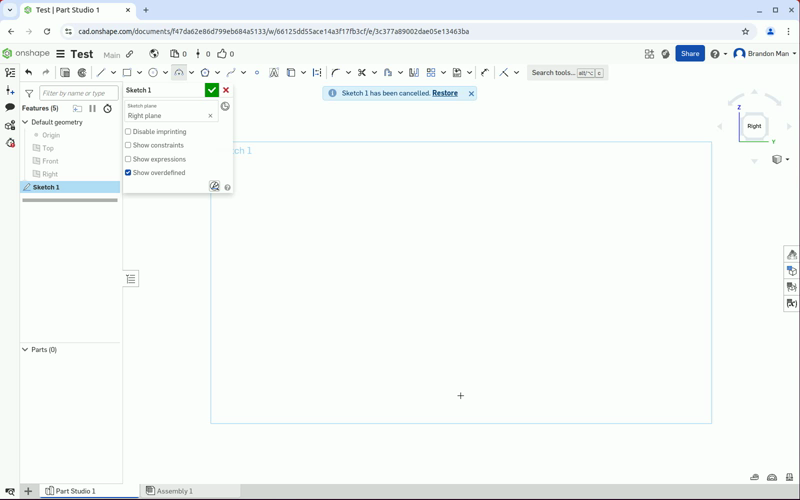
key_down(shift)
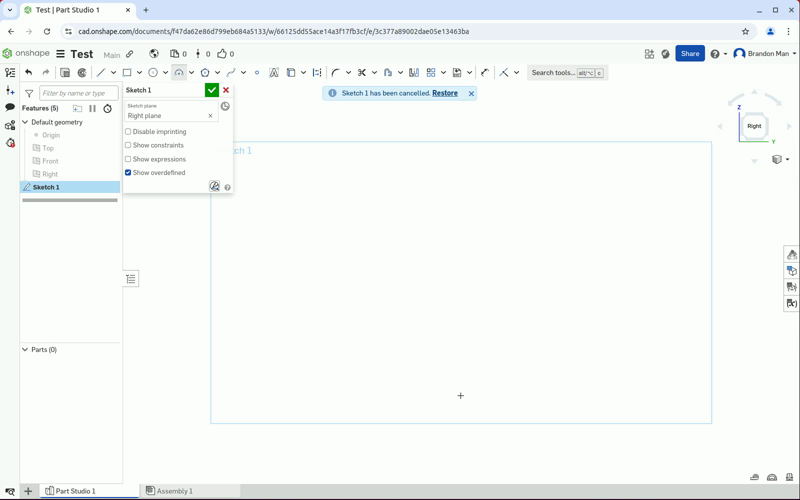
mouse_move(460, 171)
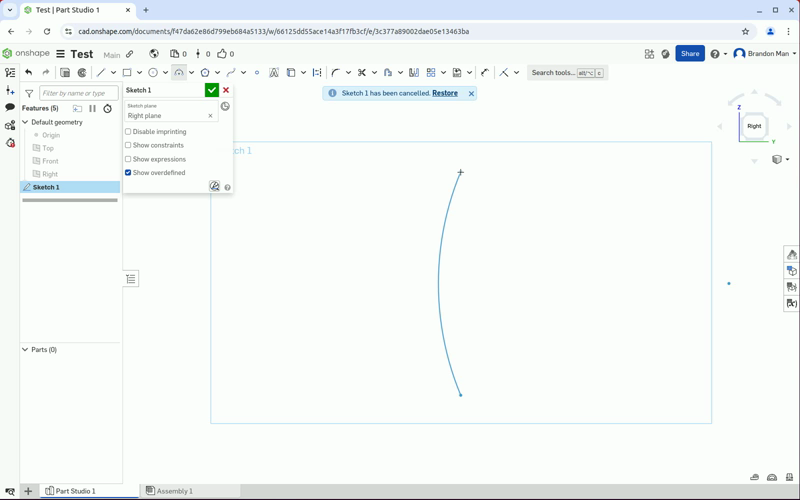
click(460, 171)
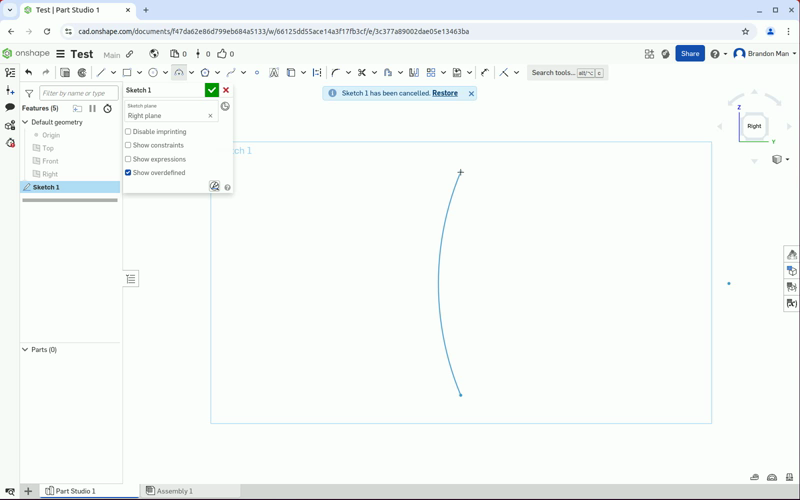
mouse_move(523, 283)
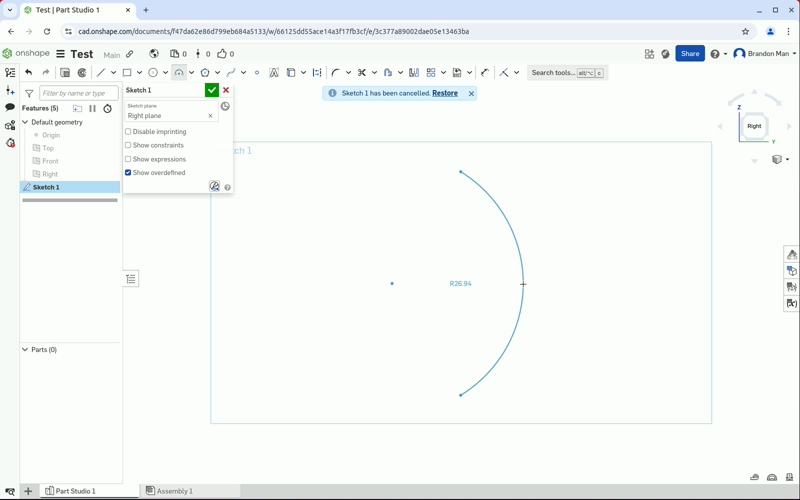
click(523, 283)
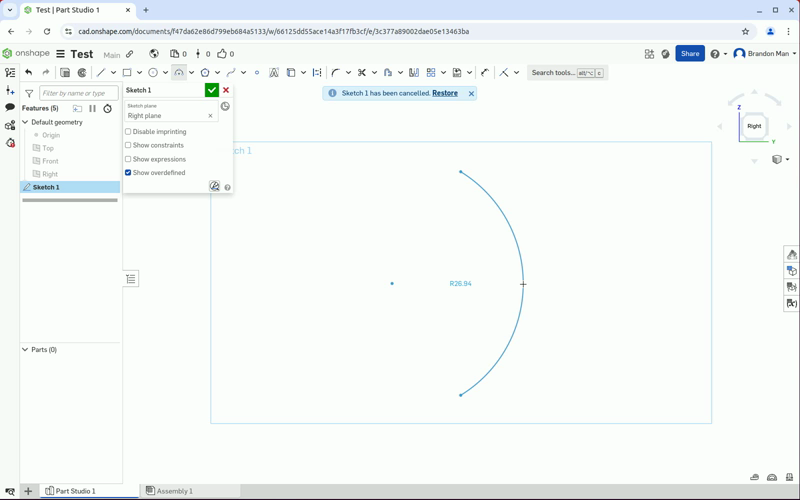
key_up(shift)
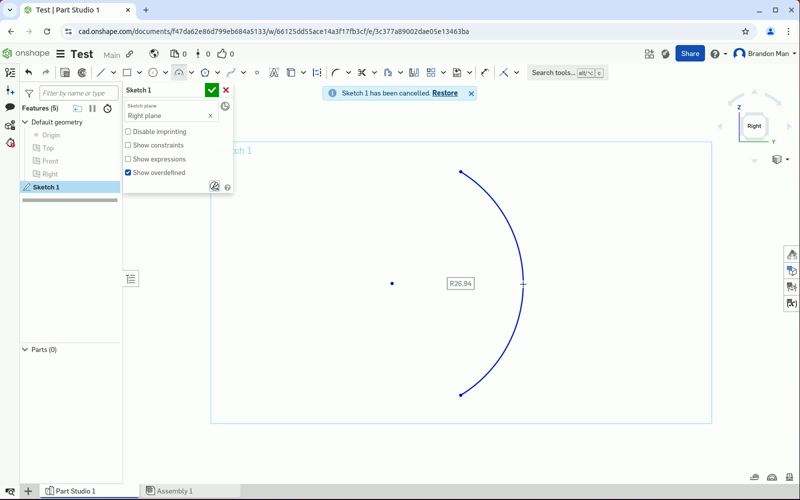
key(esc)
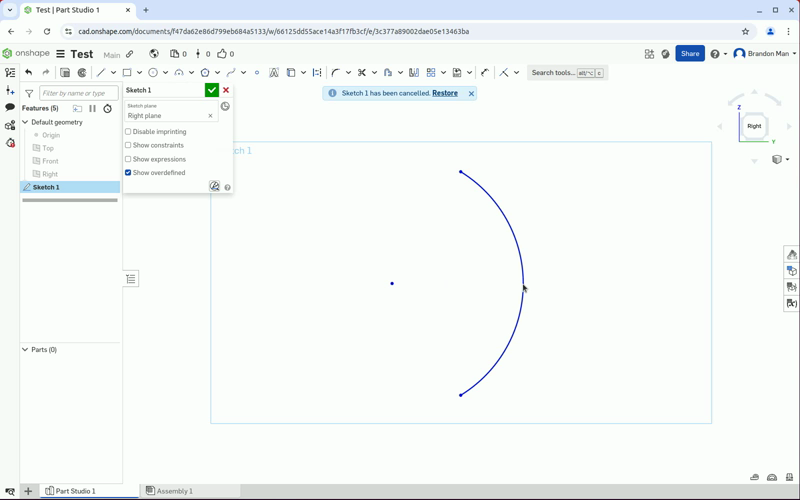
key(l)
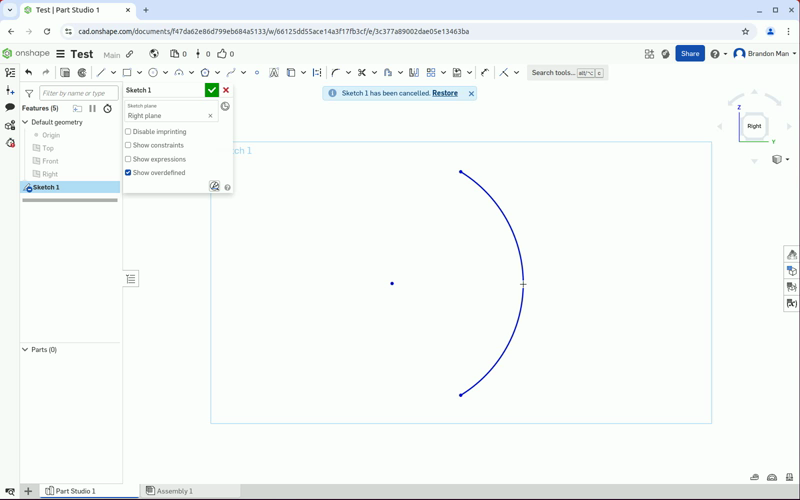
mouse_move(460, 171)
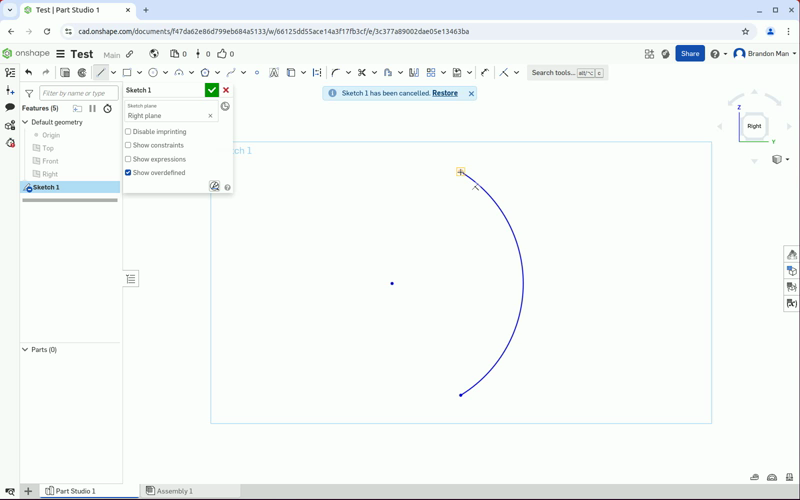
click(460, 171)
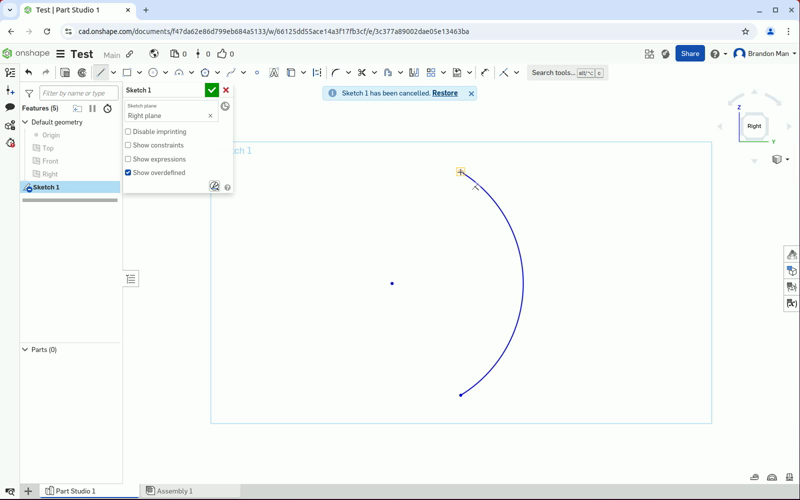
key_down(shift)
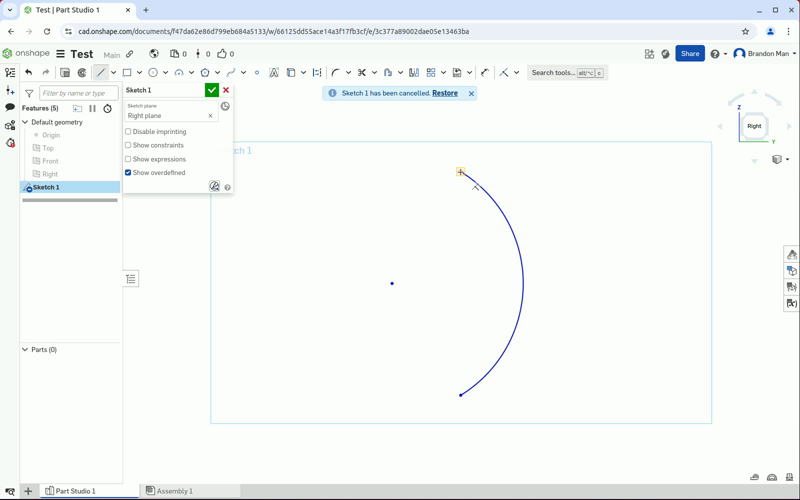
mouse_move(460, 395)
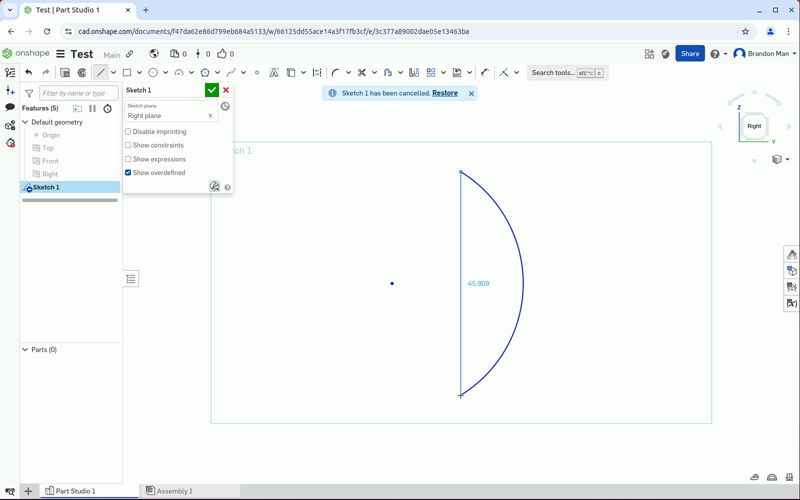
key_up(shift)
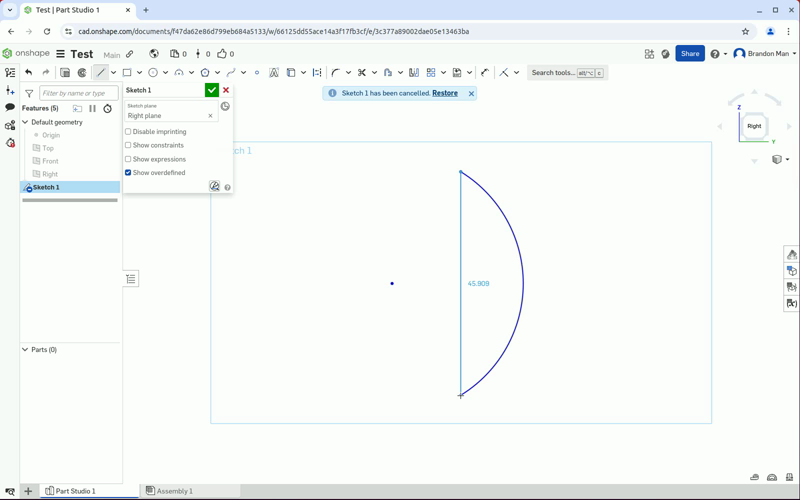
click(460, 395)
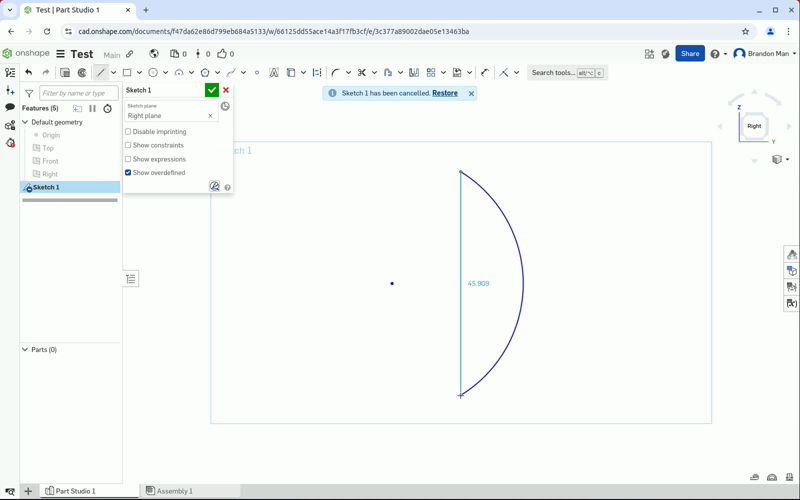
key(esc)
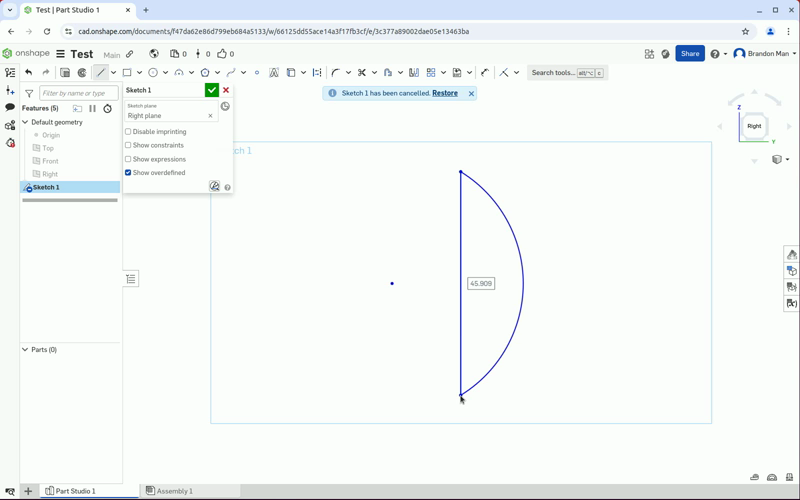
mouse_move(474, 268)
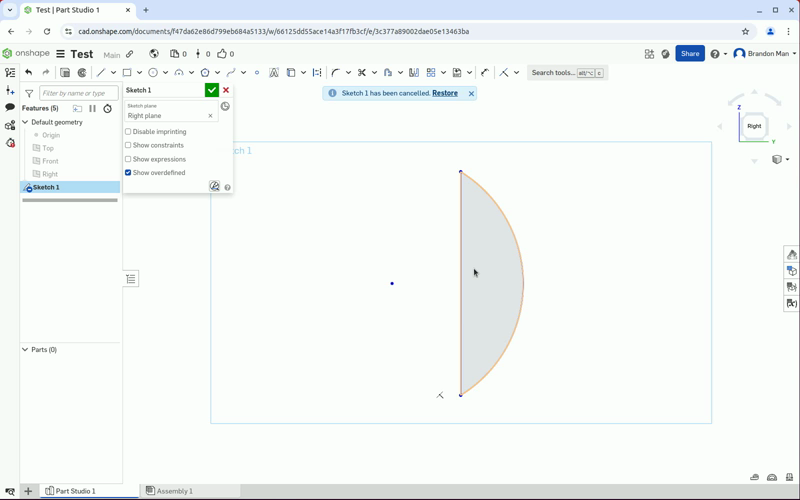
click(474, 268)
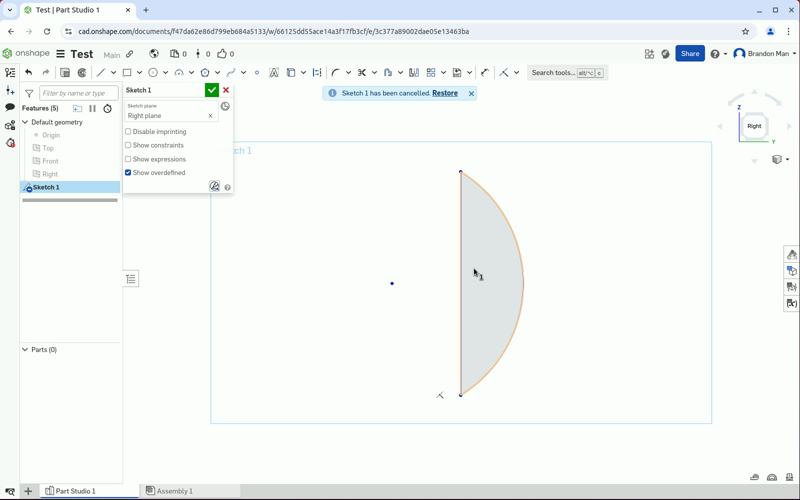
mouse_move(73, 352)
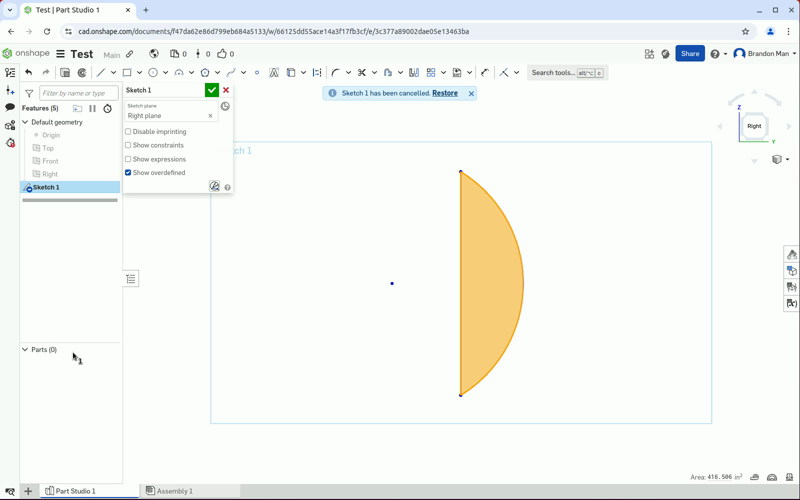
key(shift+y)
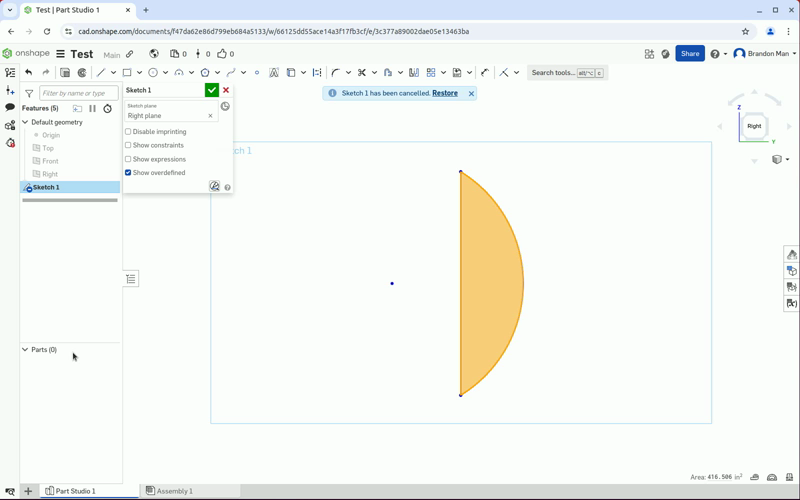
key(shift+e)
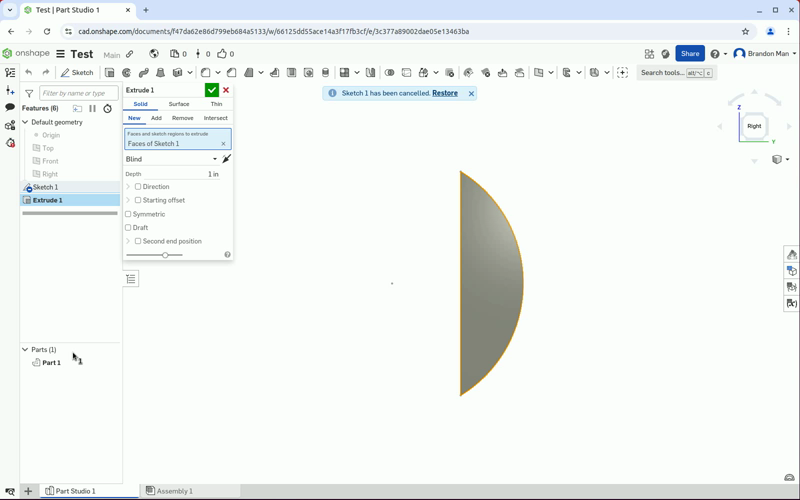
mouse_move(143, 106)
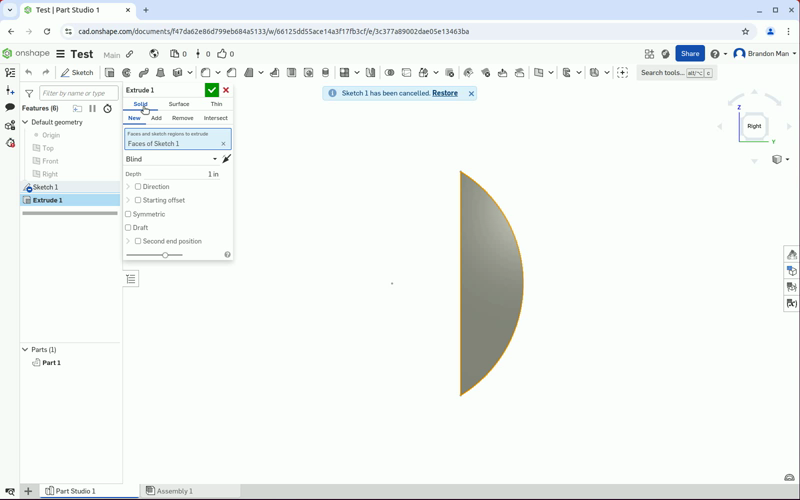
click(143, 106)
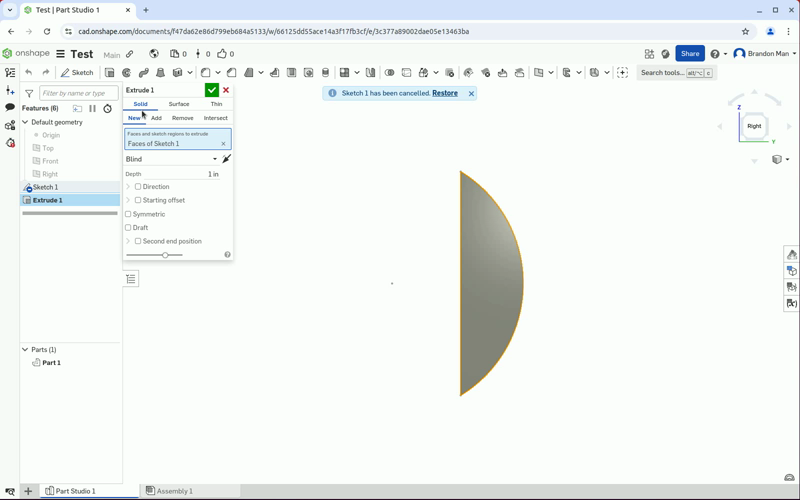
mouse_move(137, 120)
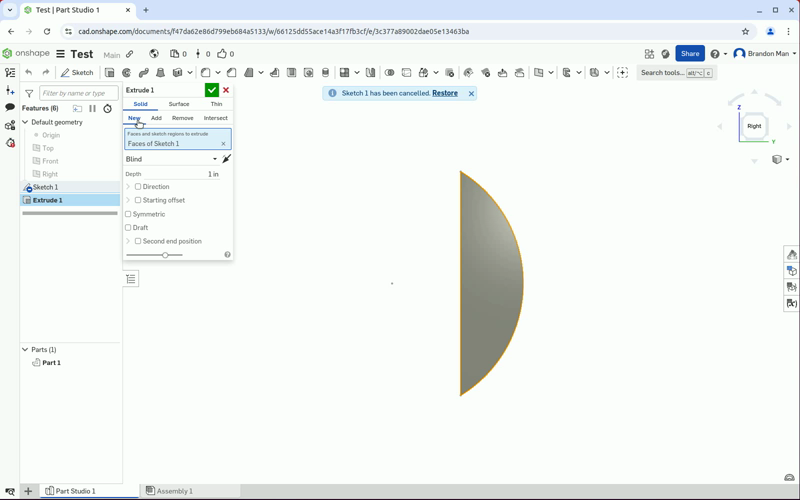
click(137, 120)
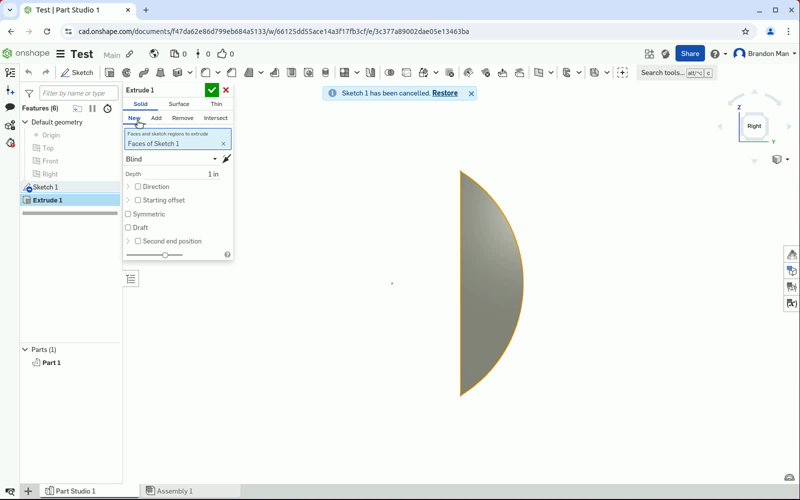
key(tab, 4)
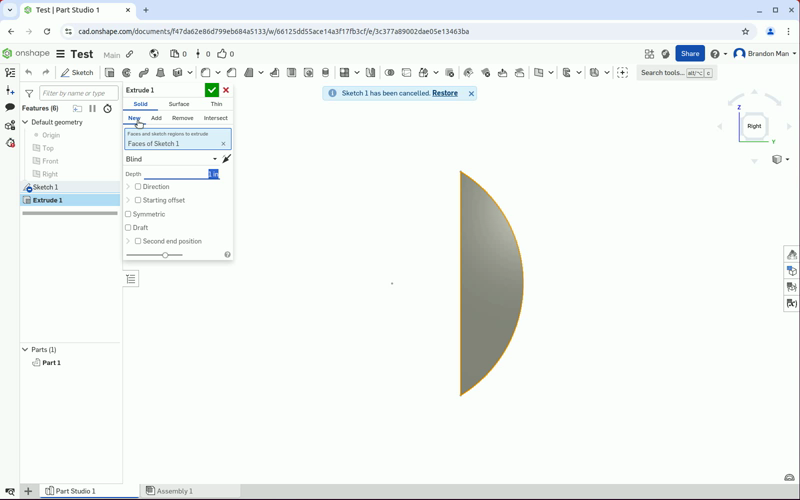
text(22.627)
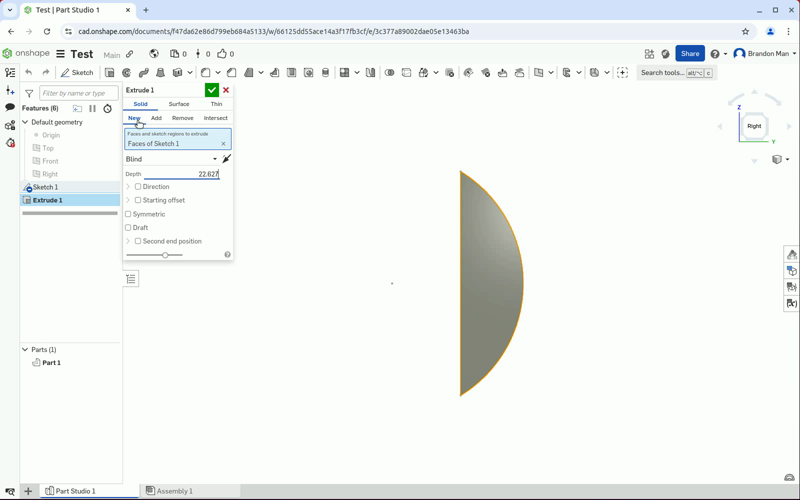
key(enter)
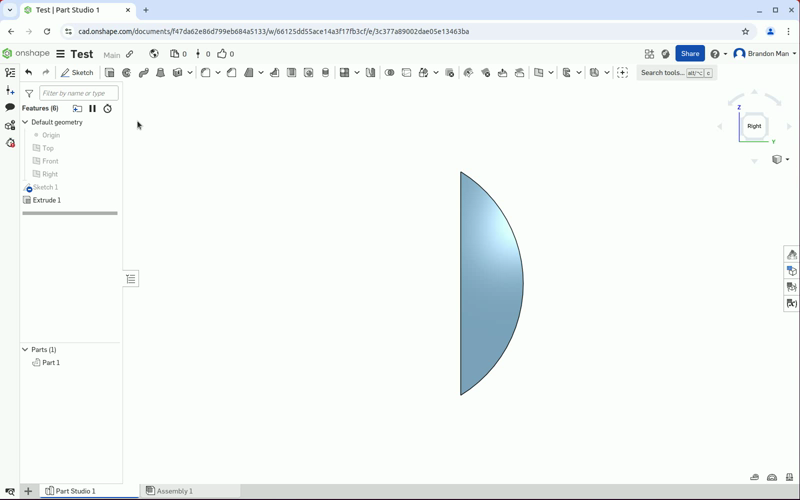
key(shift+h)
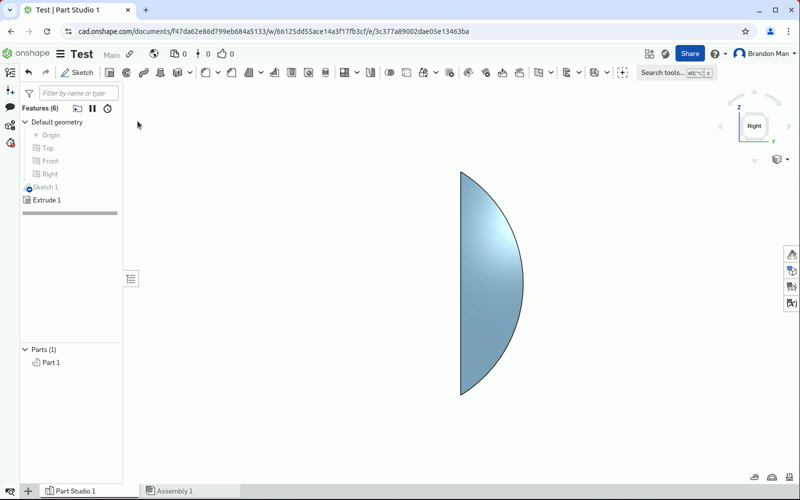
key(shift+h)
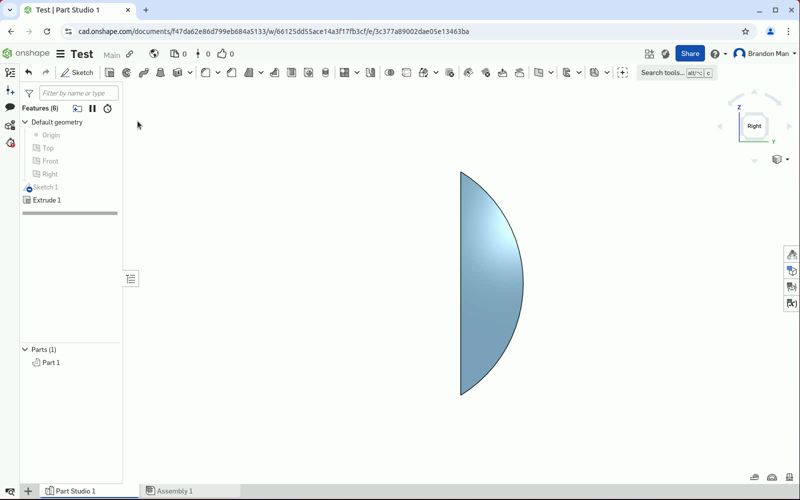
mouse_move(73, 189)
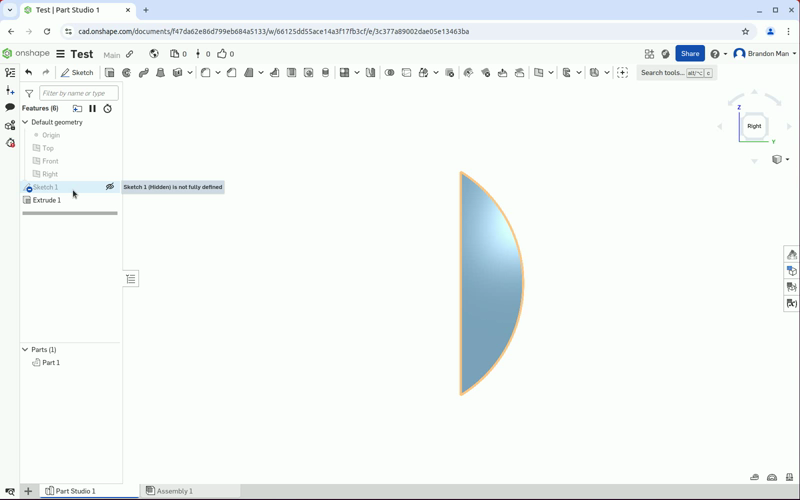
click(73, 189)
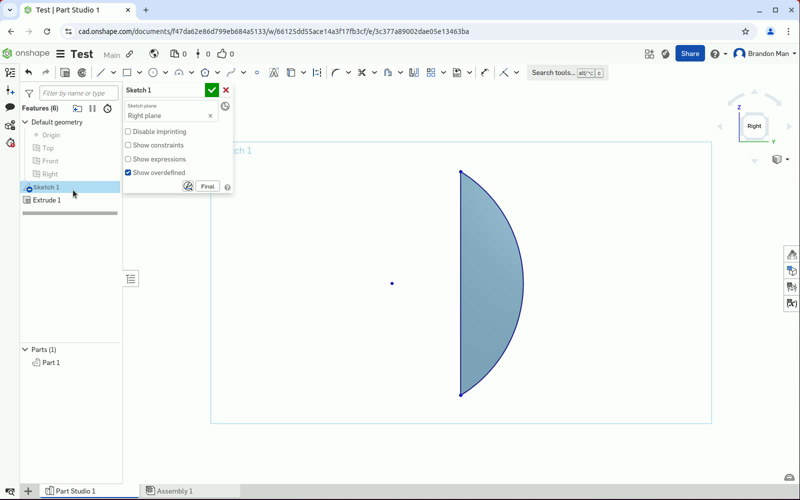
mouse_move(229, 92)
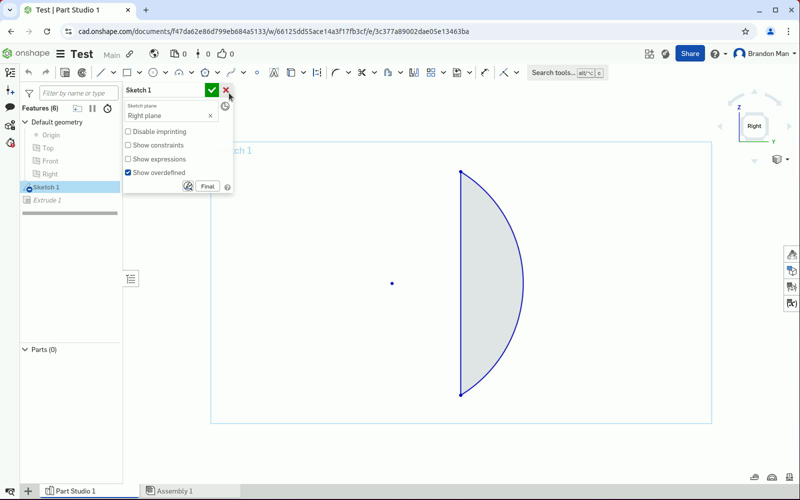
click(229, 92)
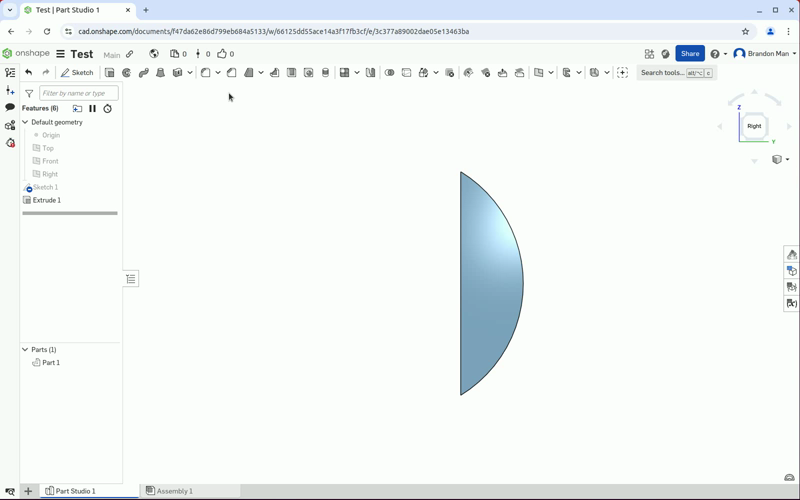
mouse_move(73, 352)
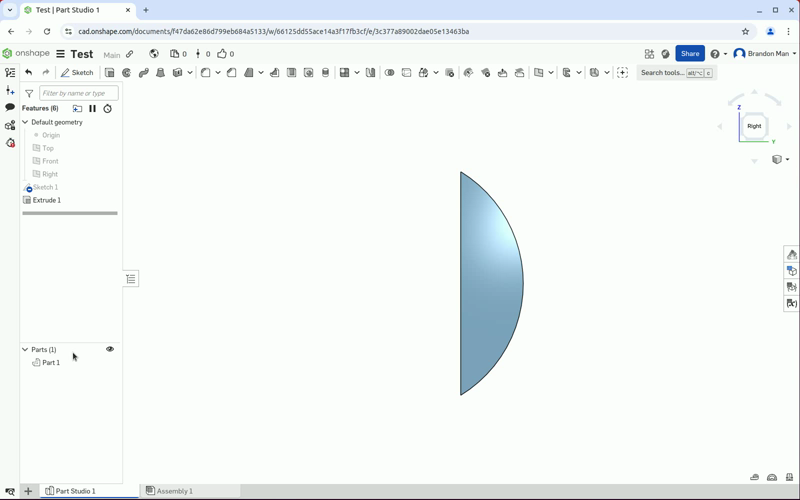
key(y)
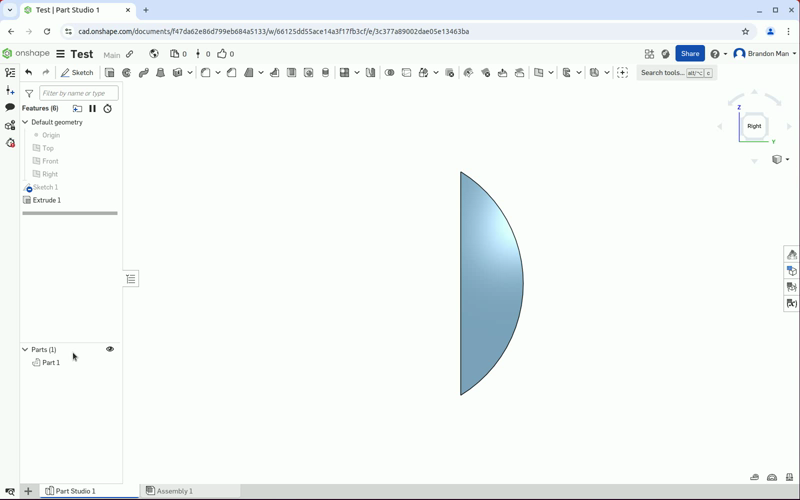
key(shift+p)
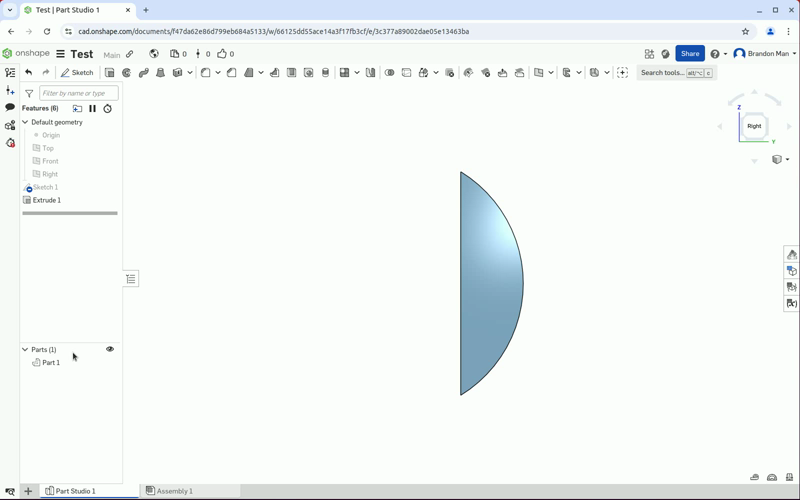
key(space)
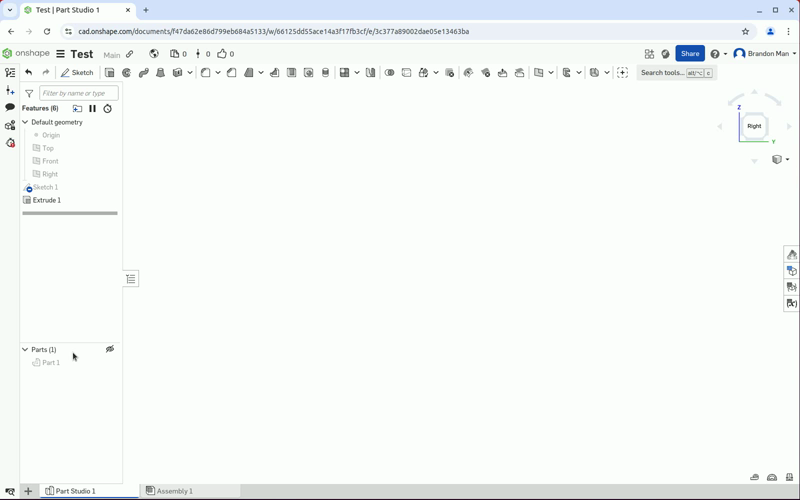
key_down(shift)
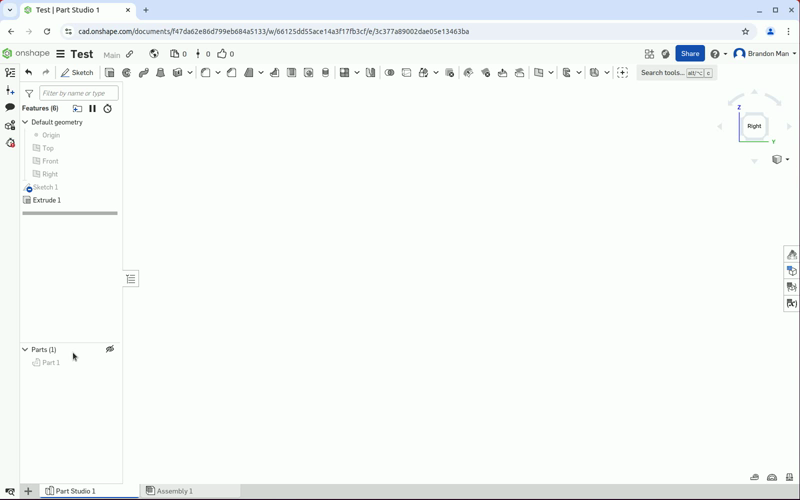
key(right)
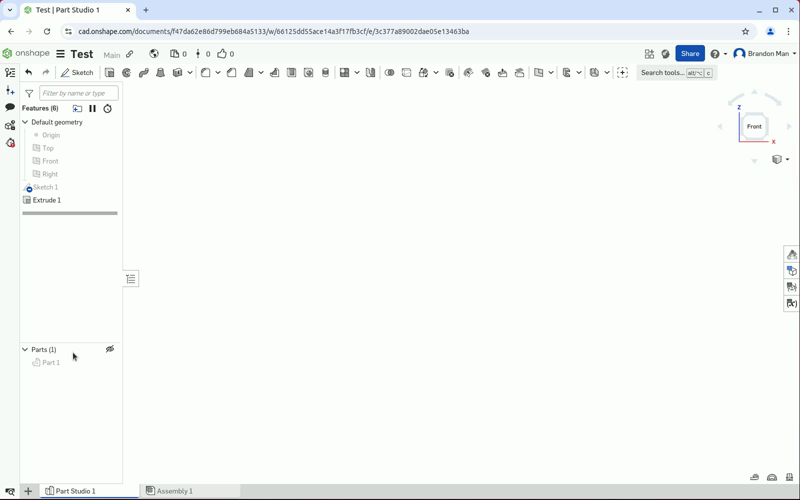
key_up(shift)
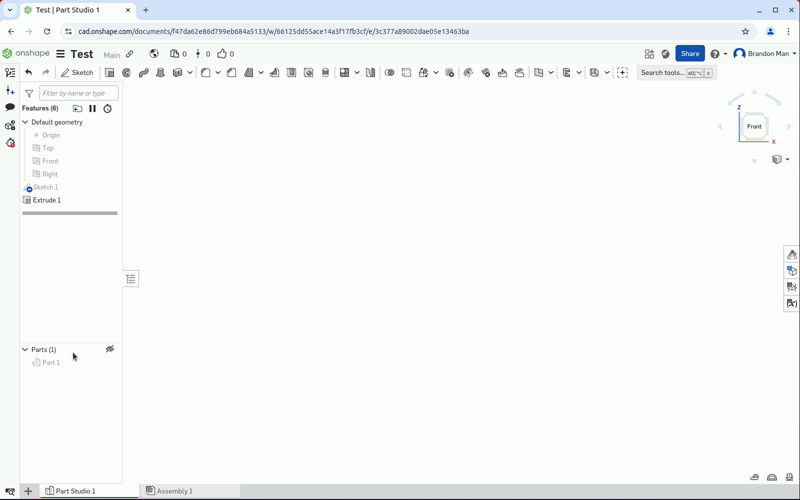
mouse_move(73, 352)
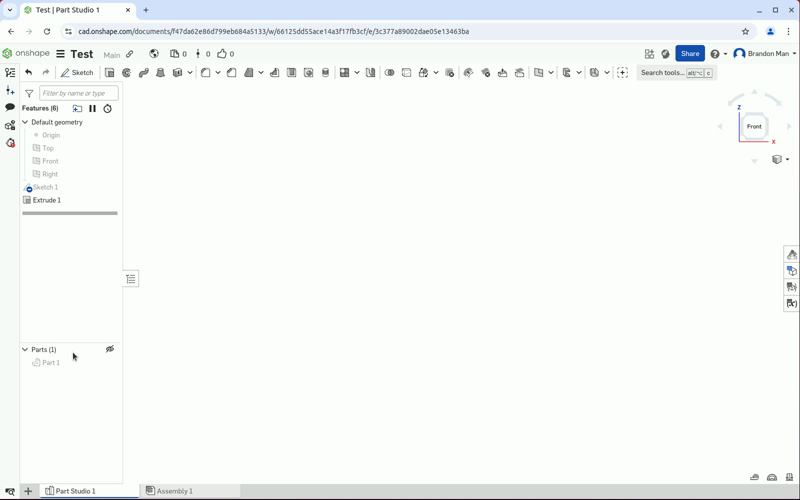
key(shift+y)
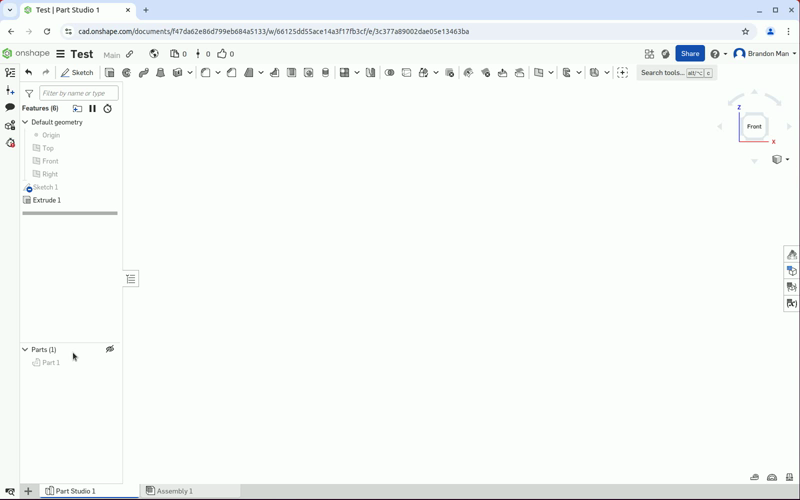
key(shift+s)
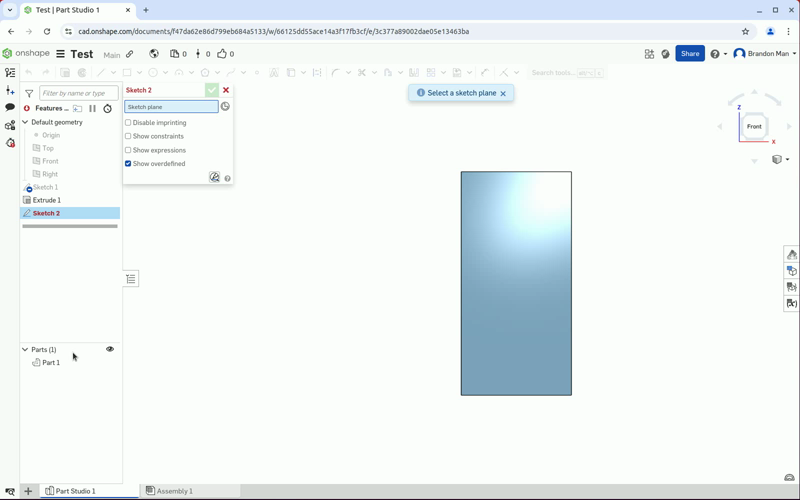
mouse_move(73, 163)
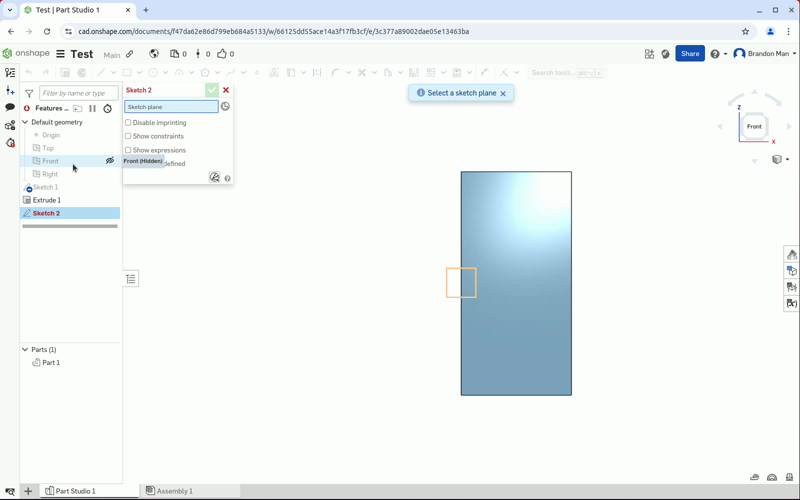
click(73, 163)
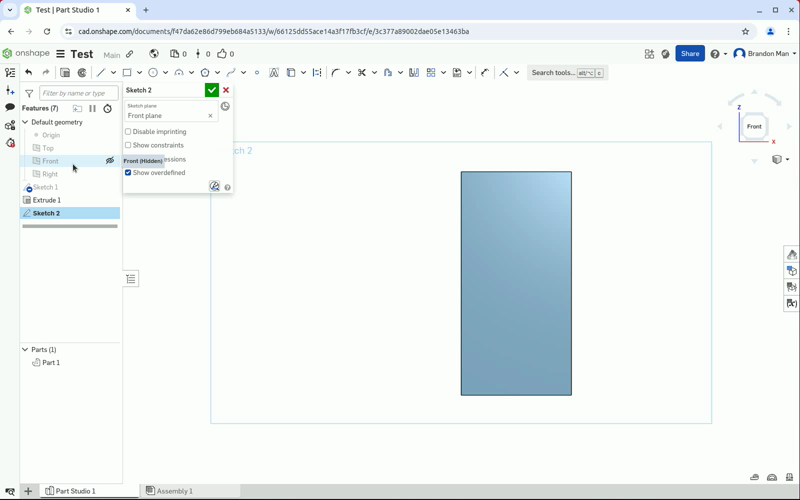
mouse_move(73, 352)
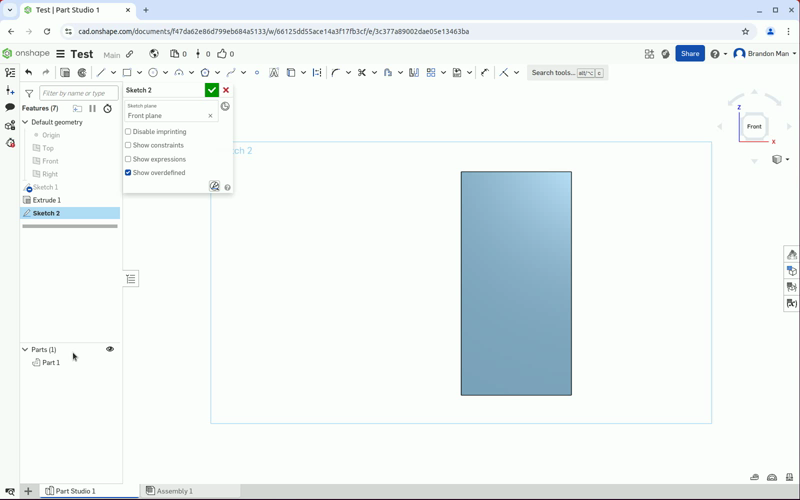
key(y)
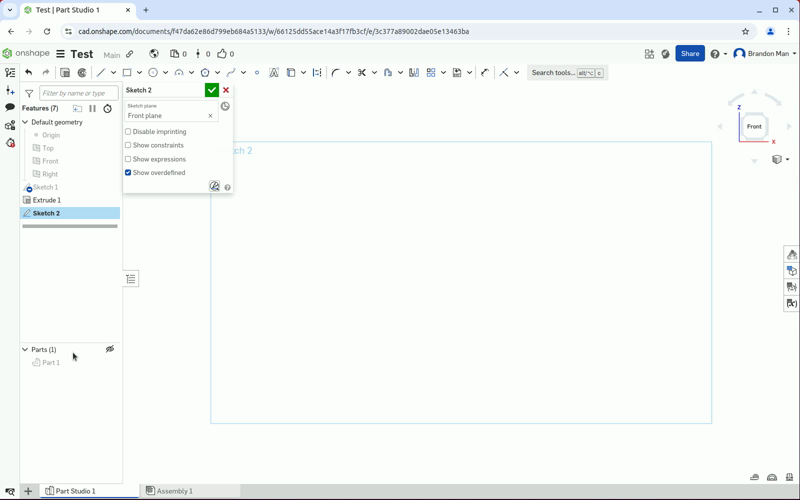
key(c)
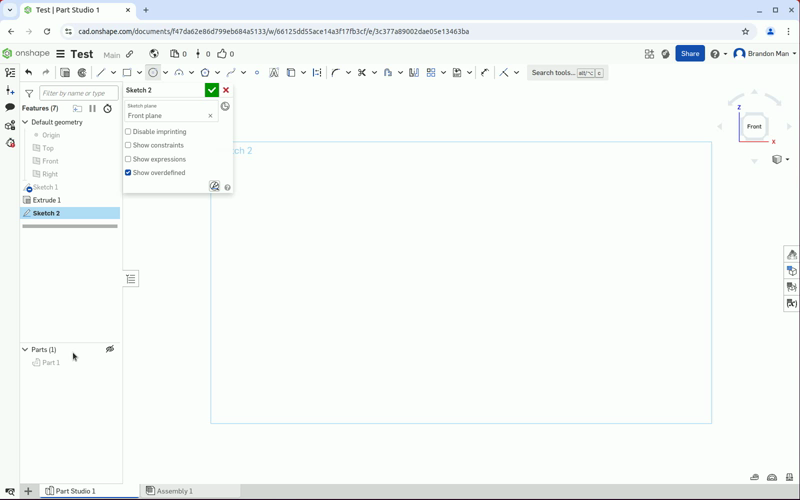
key_down(shift)
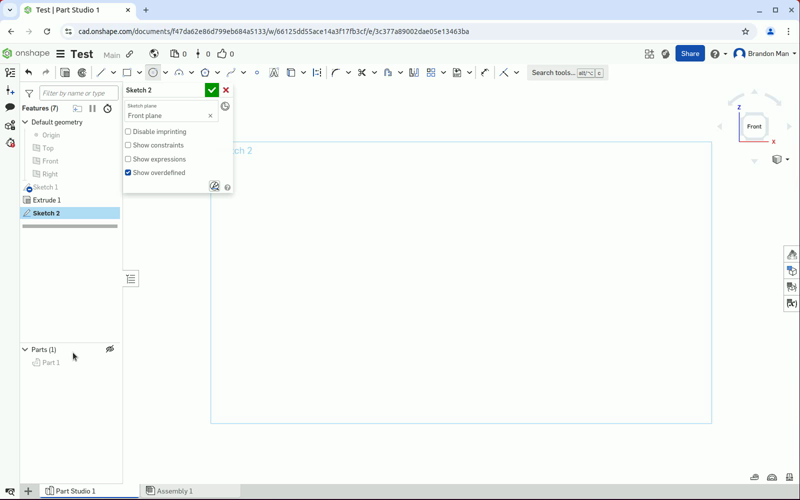
mouse_move(516, 282)
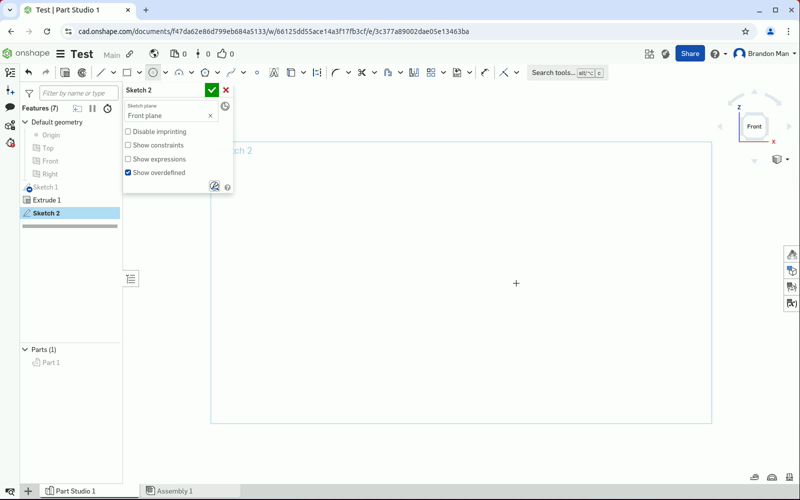
click(516, 282)
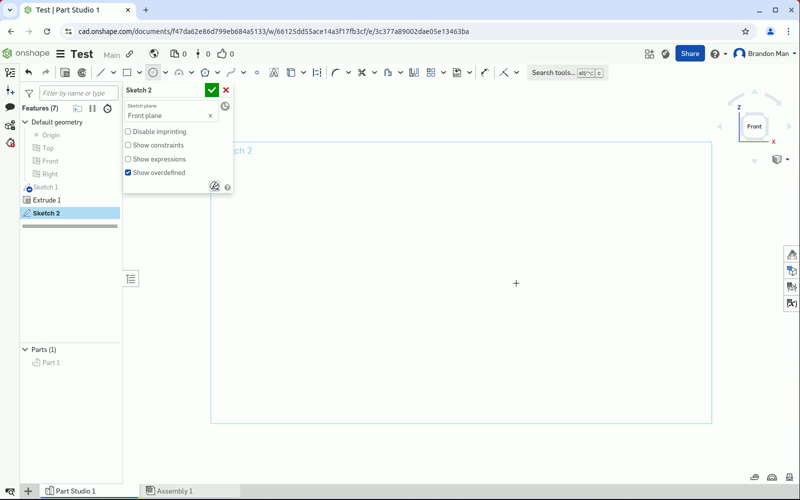
key_up(shift)
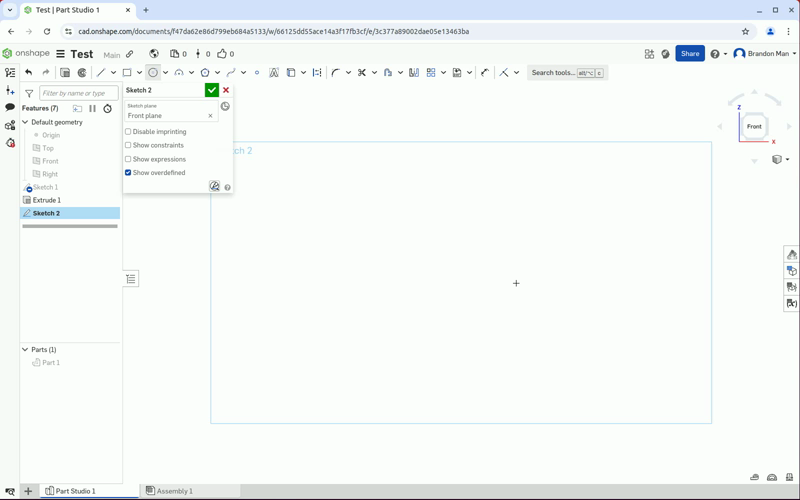
mouse_move(548, 282)
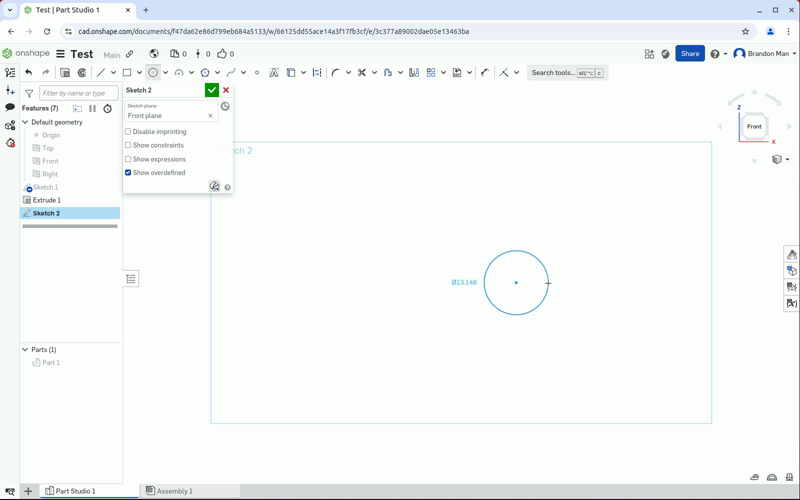
click(548, 282)
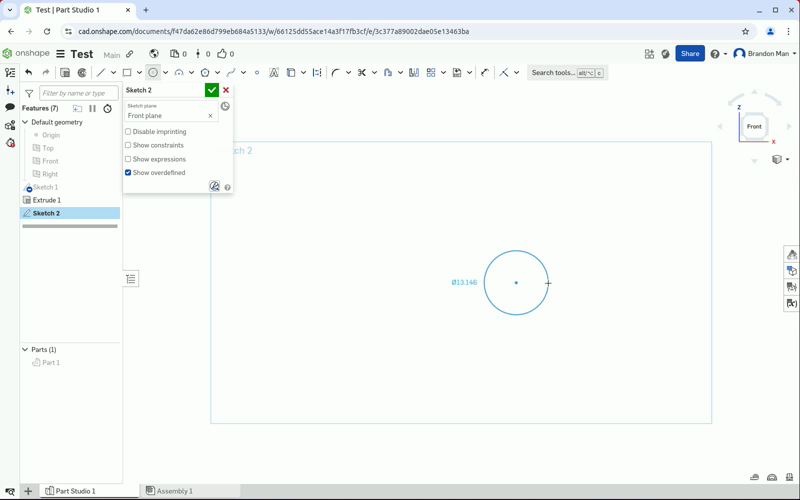
key(esc)
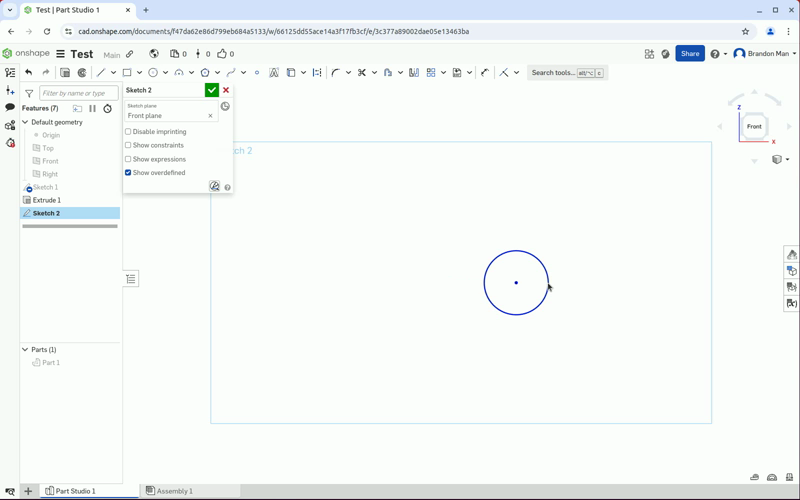
mouse_move(520, 293)
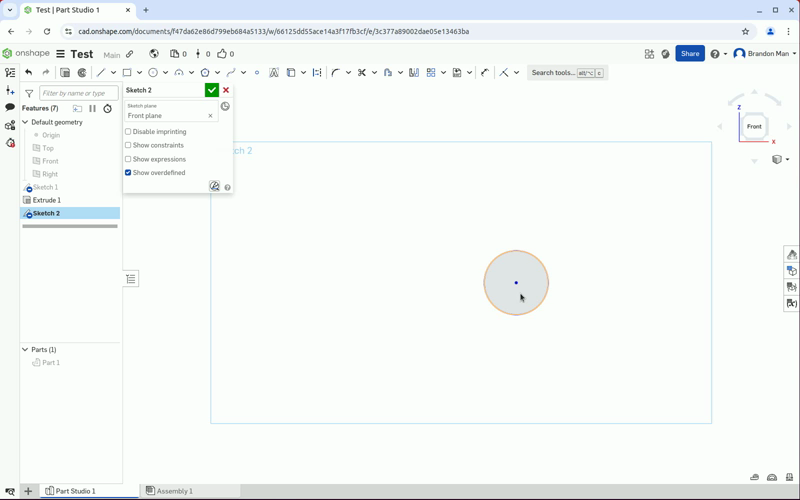
click(520, 293)
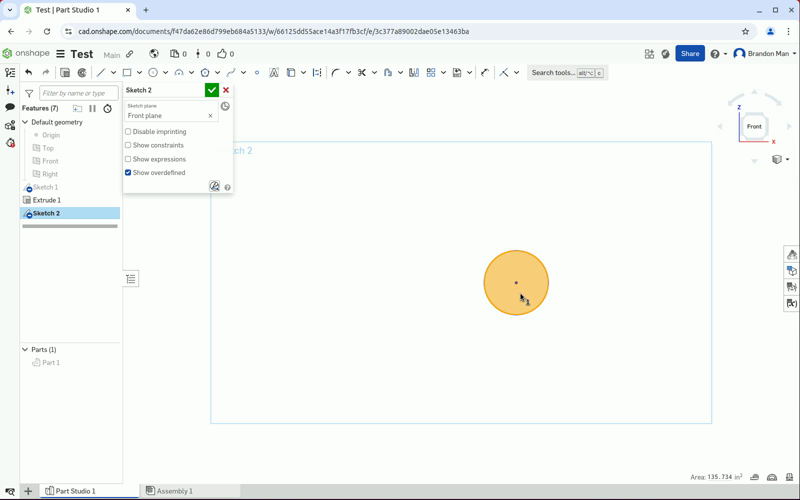
mouse_move(73, 352)
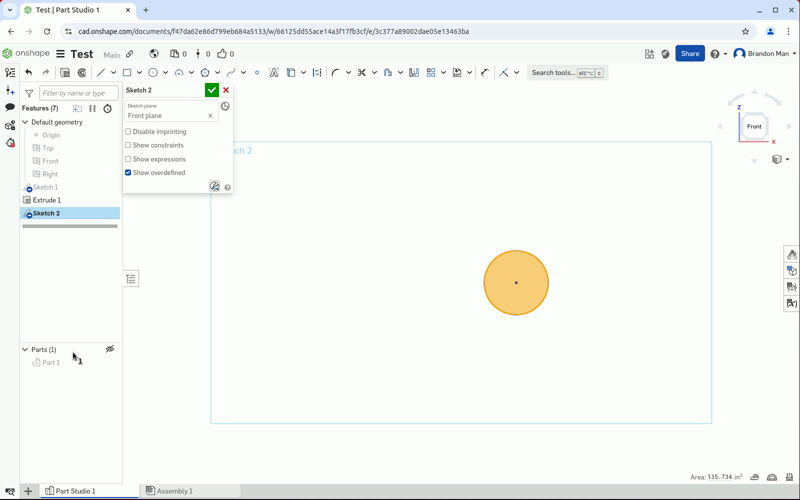
key(shift+y)
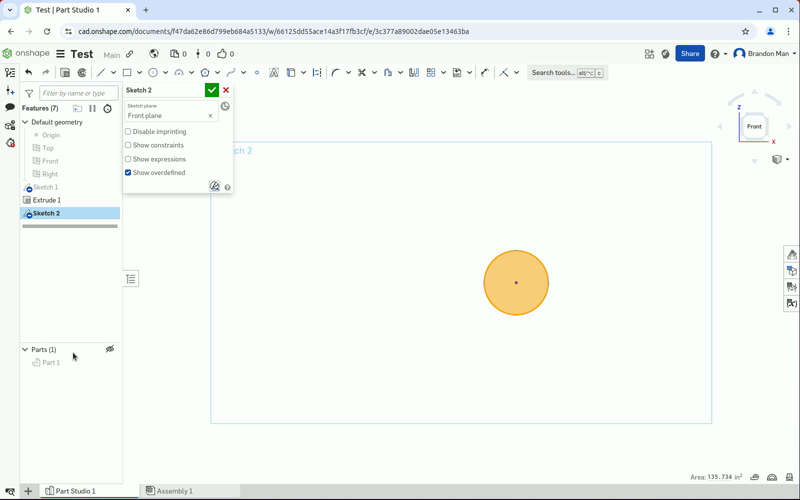
key(shift+e)
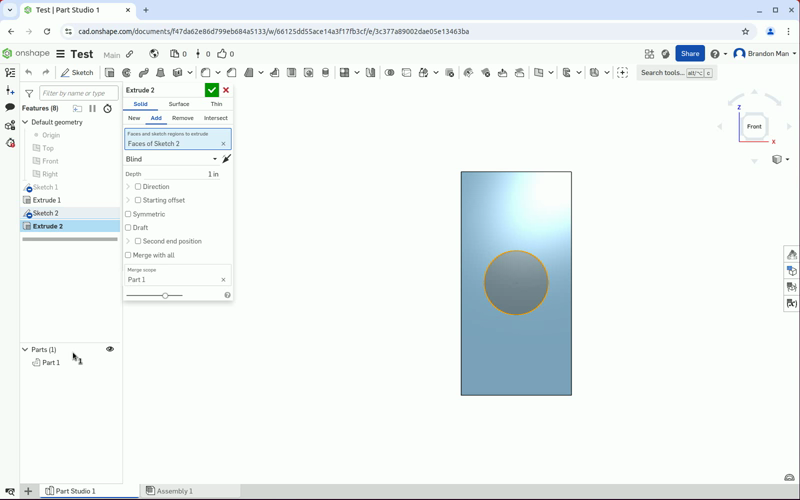
mouse_move(143, 106)
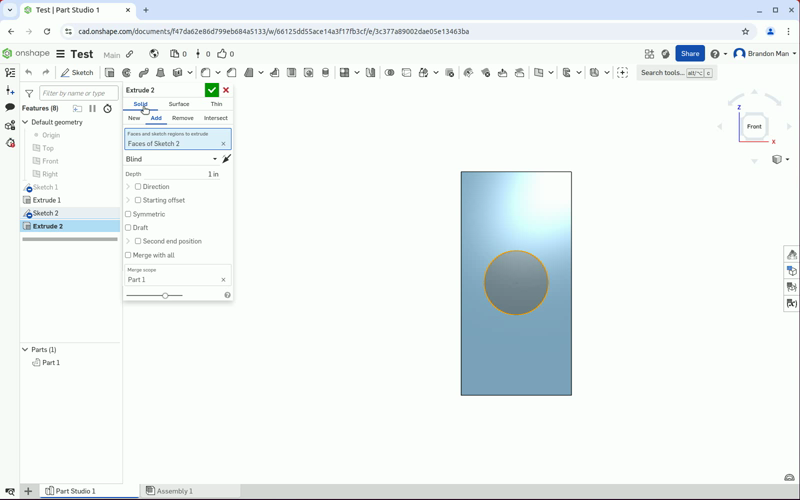
click(143, 106)
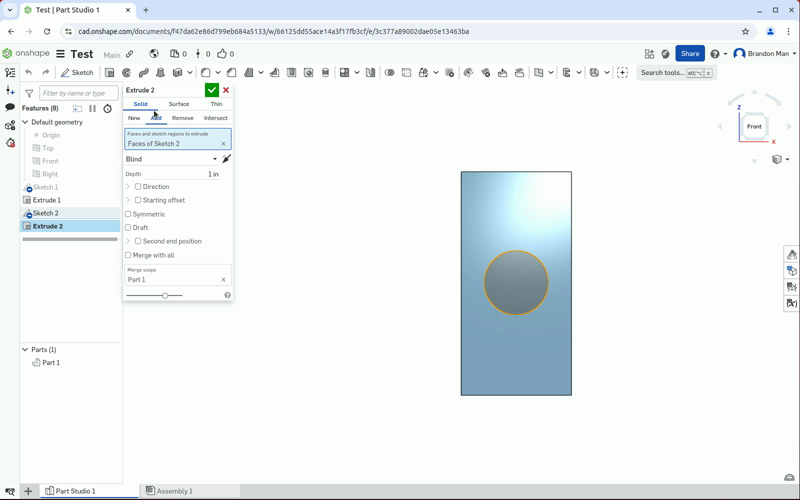
mouse_move(186, 120)
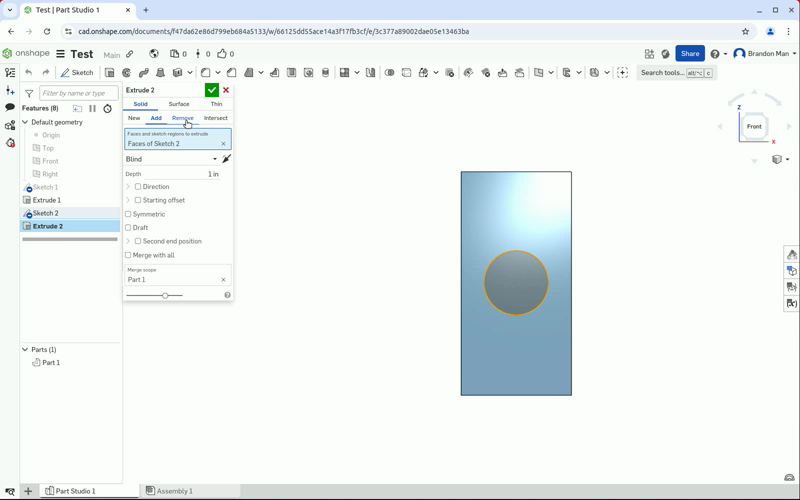
click(186, 120)
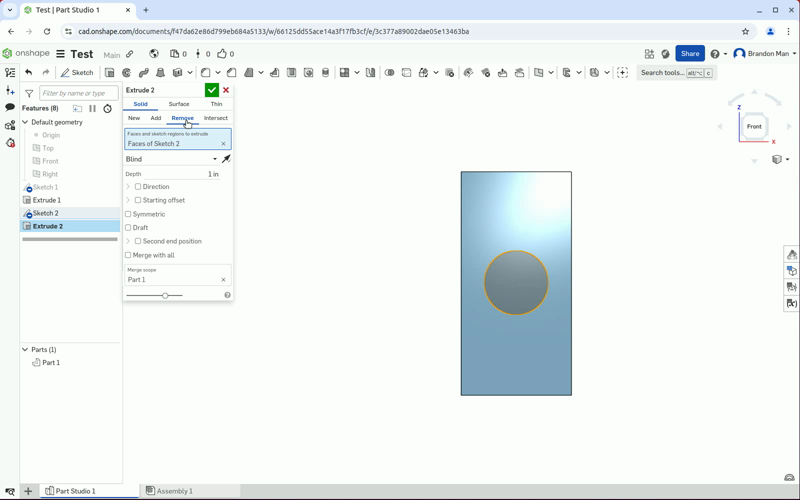
key(tab, 4)
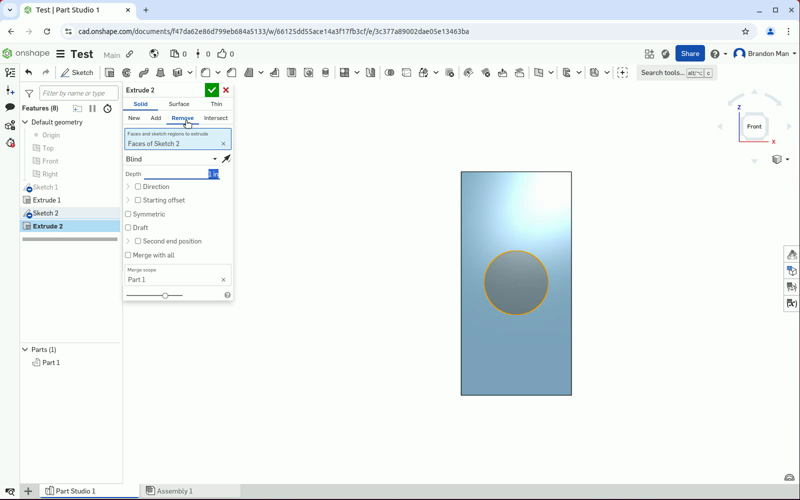
text(30.811)
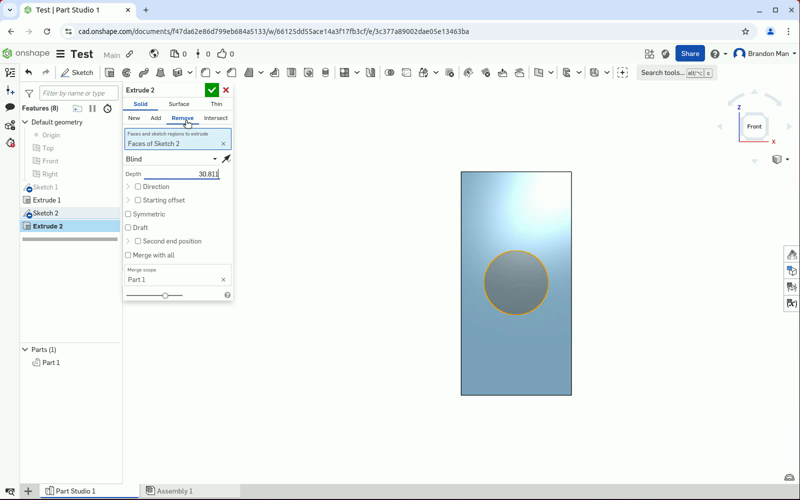
key(tab, 6)
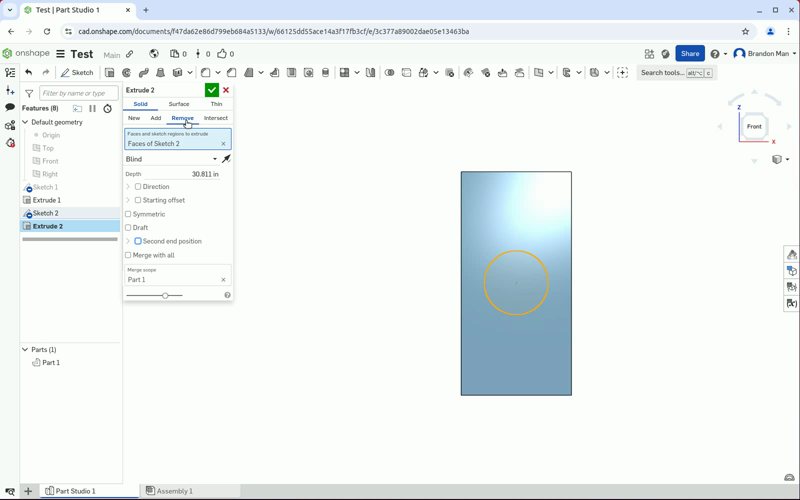
key(space)
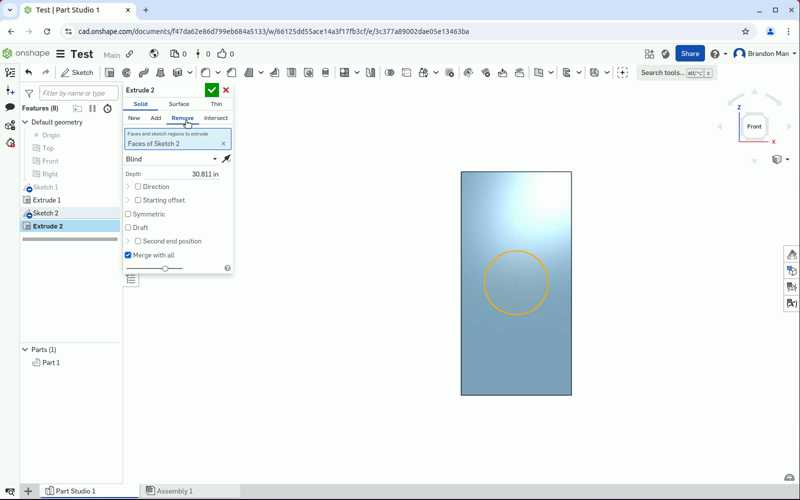
key(enter)
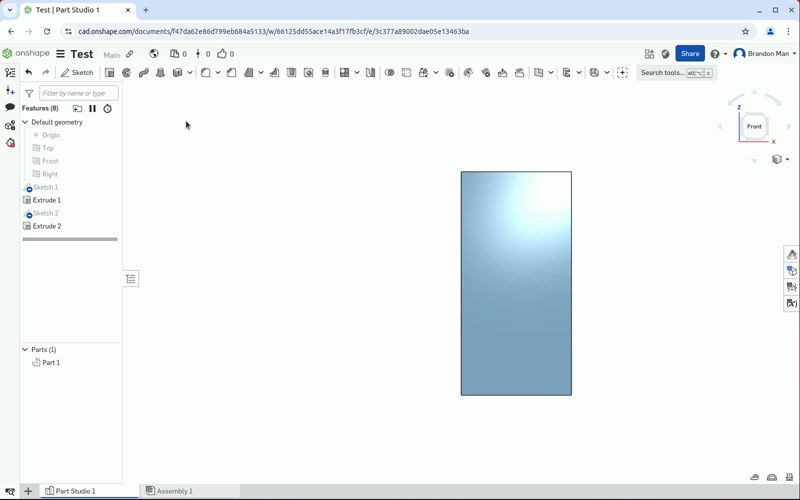
key(shift+h)
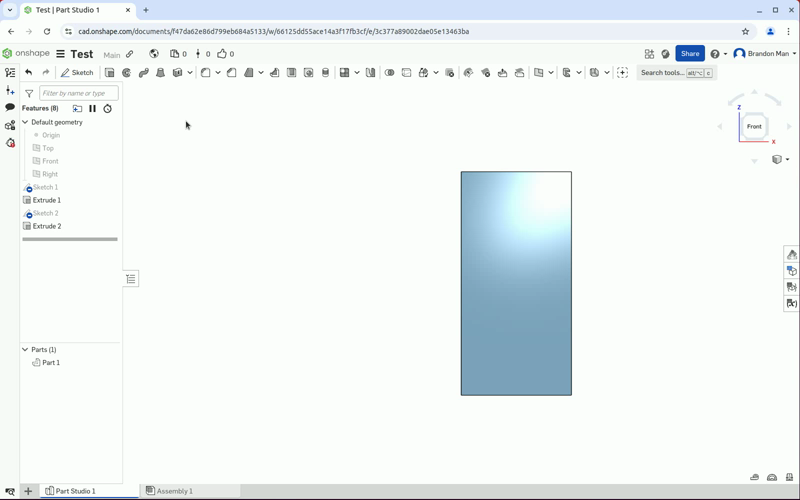
key(shift+h)
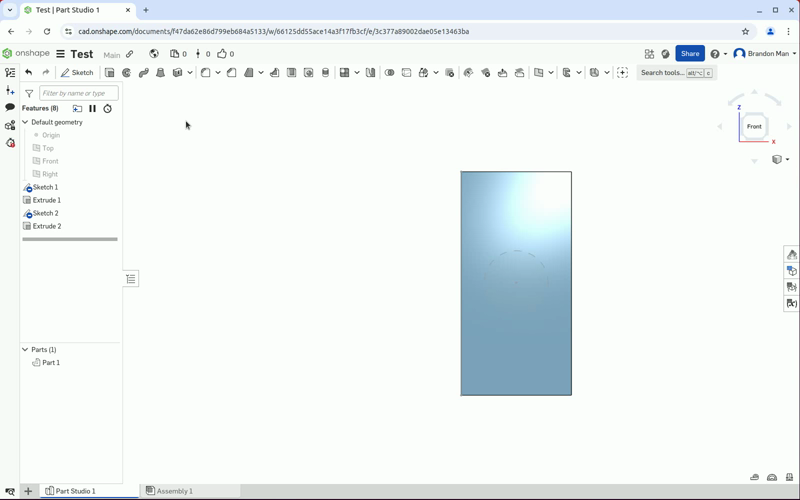
key(shift+7)
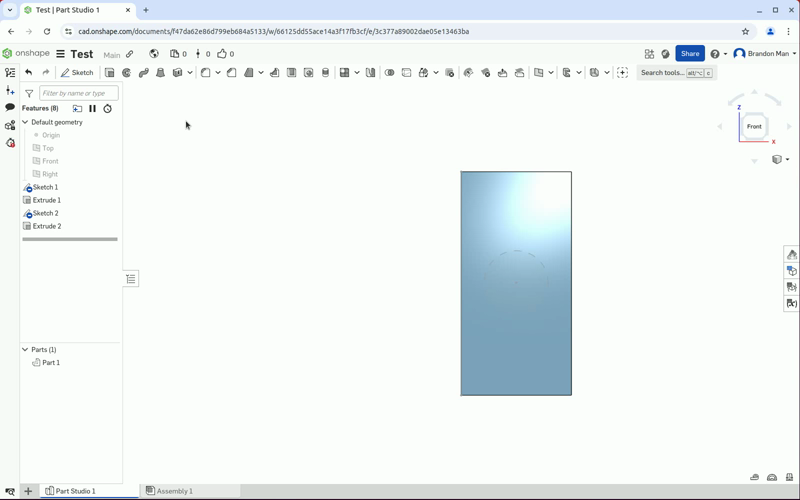
key(left, 2)
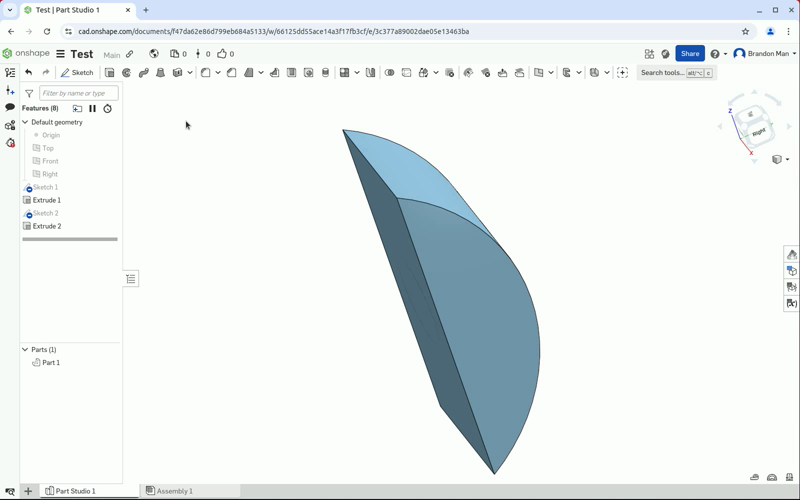
key(down, 2)
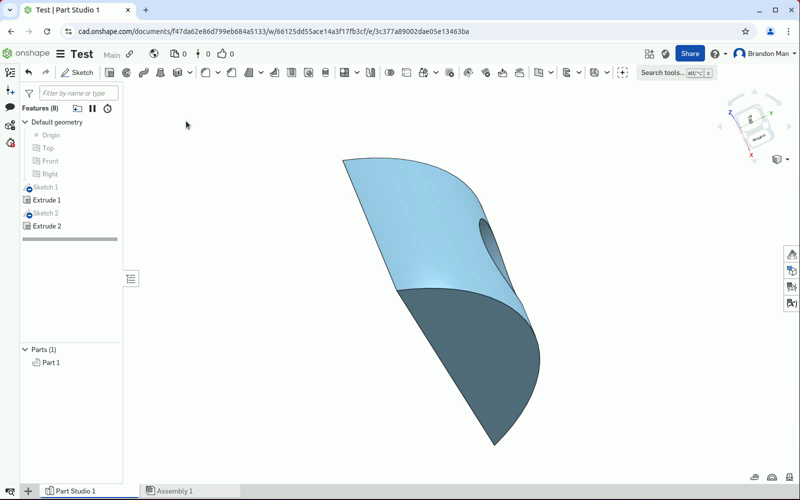
key(up, 2)
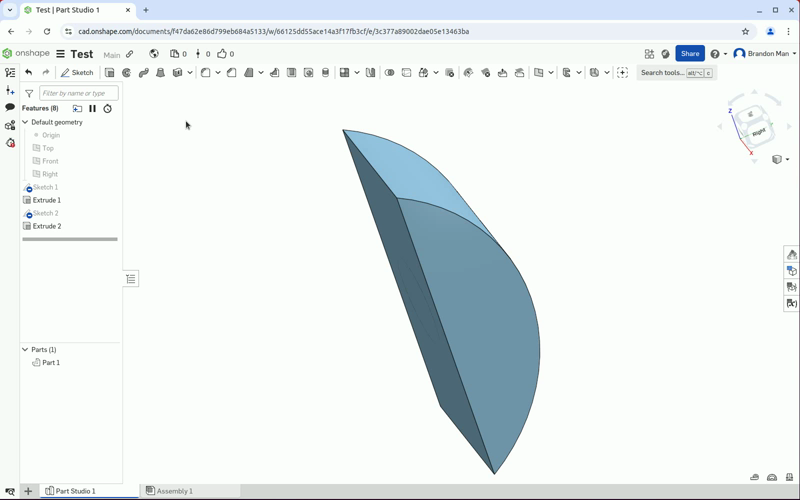
key(right, 2)
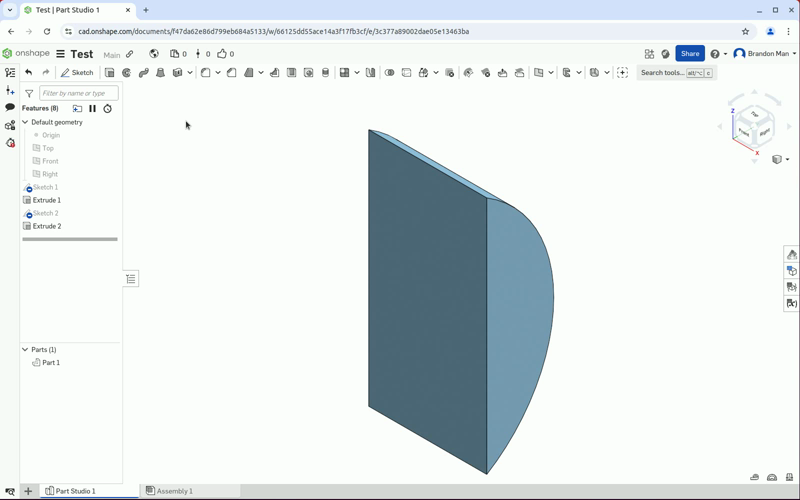
mouse_move(73, 189)
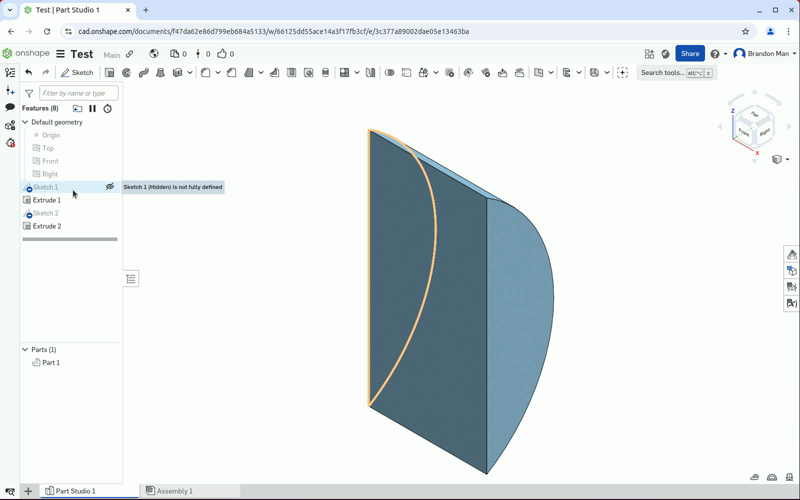
click(73, 189)